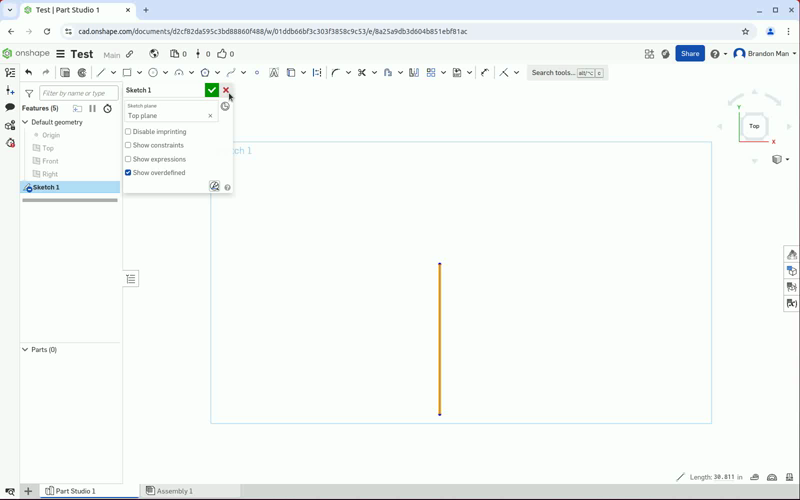
key(shift+h)
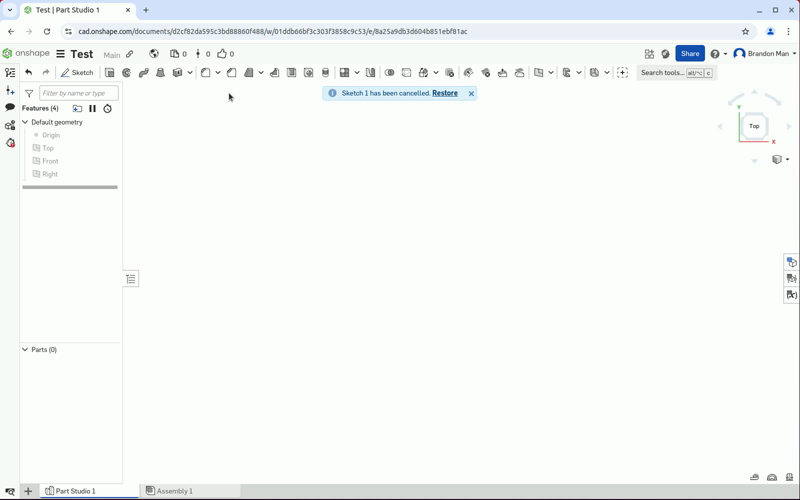
mouse_move(73, 352)
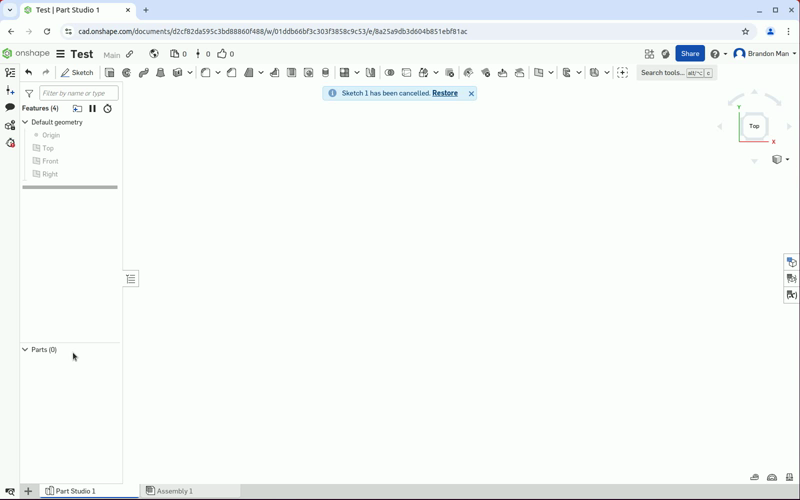
key(y)
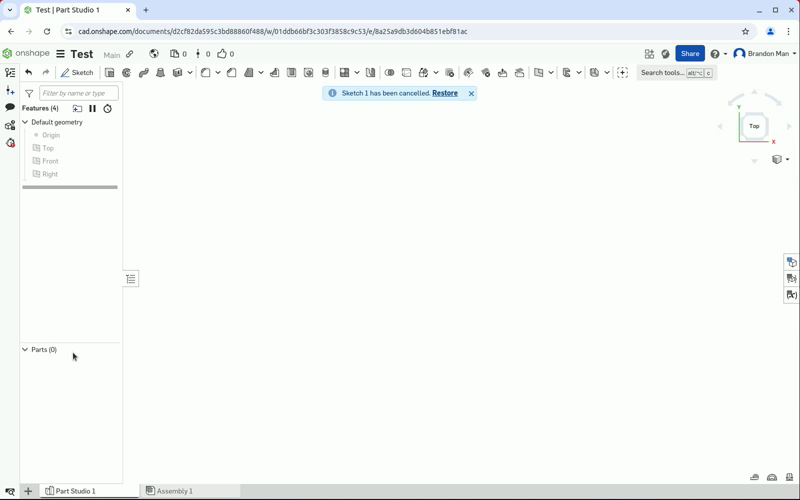
key(shift+p)
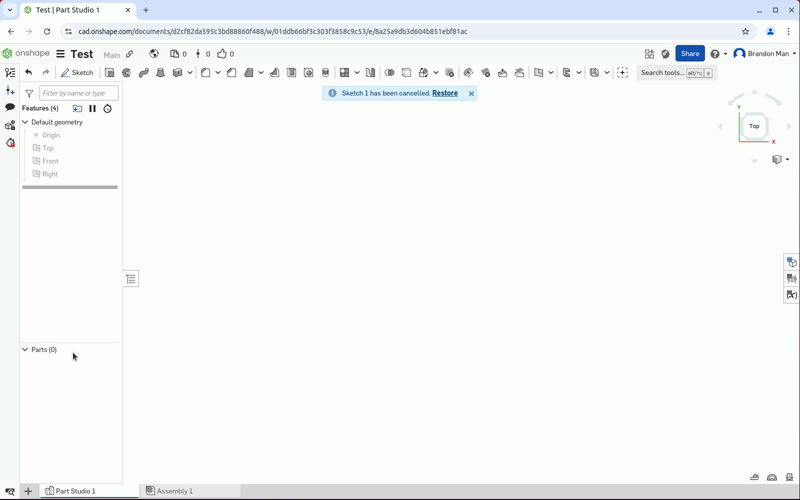
key(space)
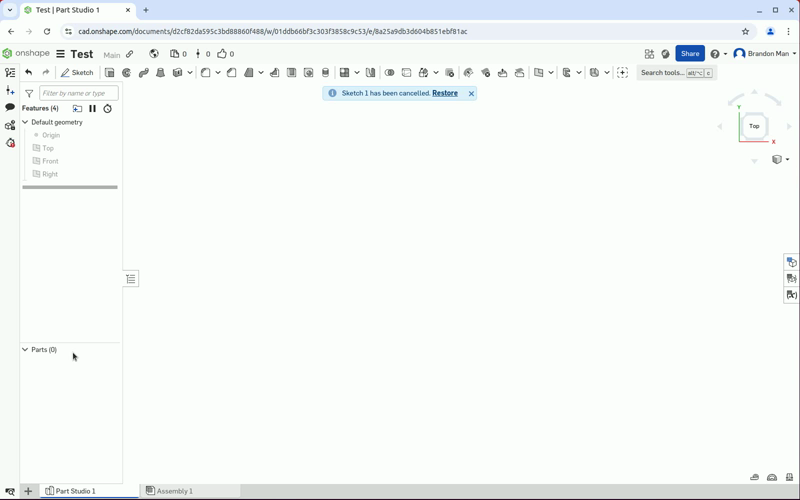
key_down(shift)
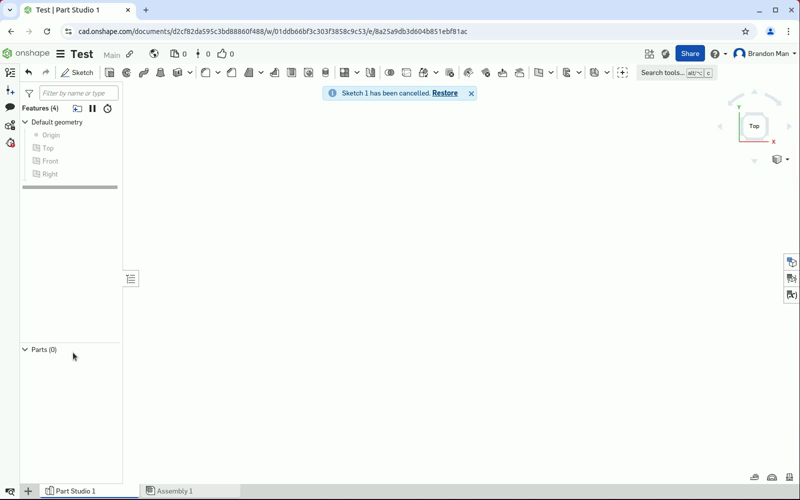
key(up)
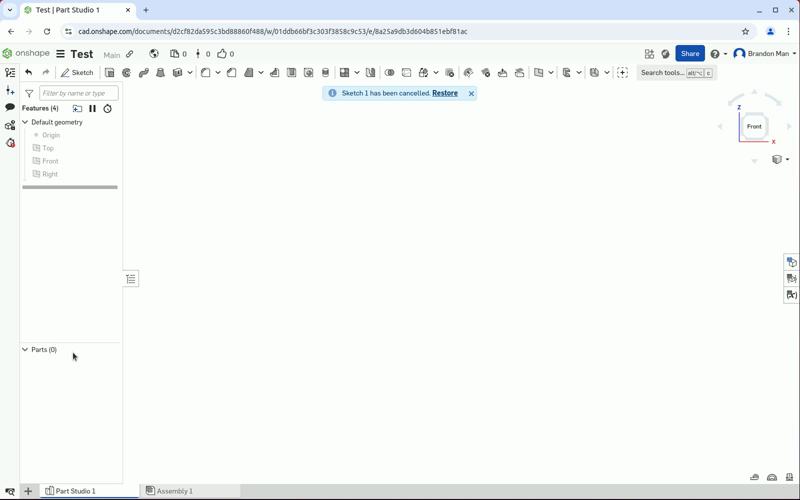
key_up(shift)
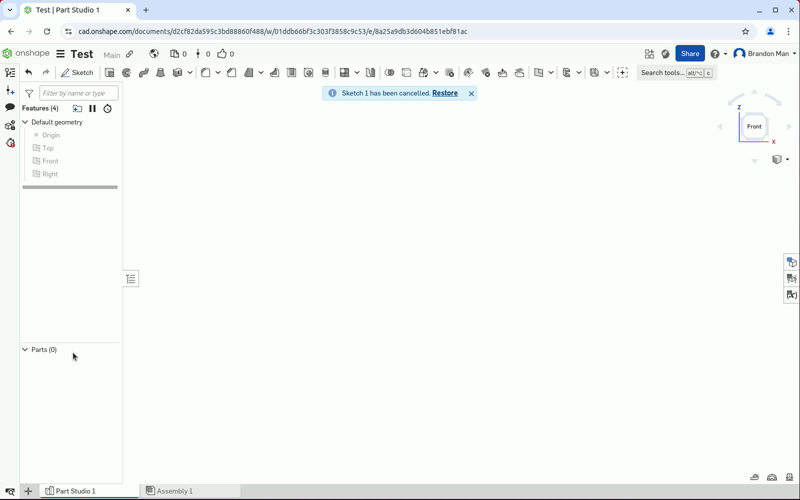
key(space)
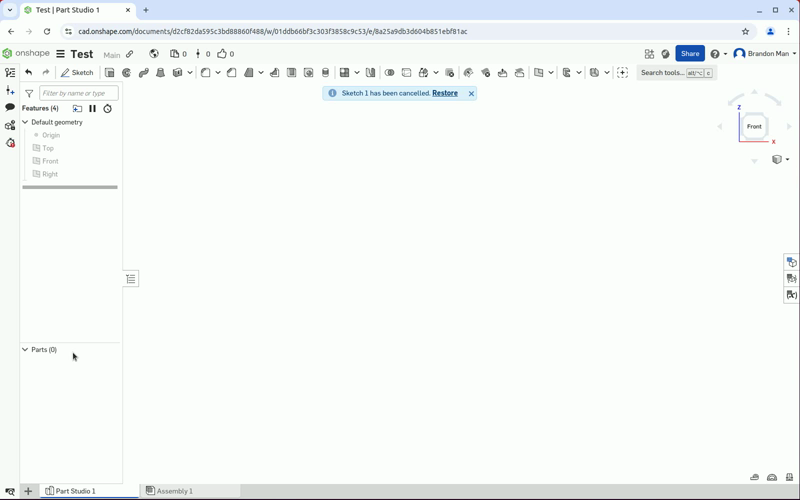
key_down(shift)
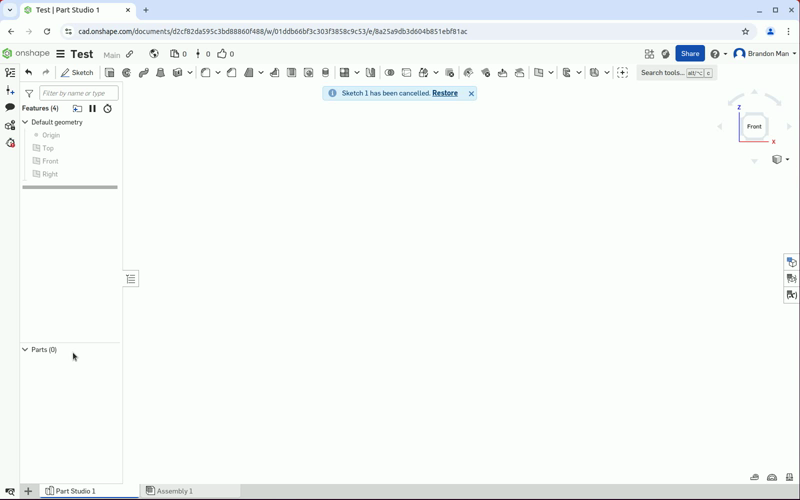
key(left)
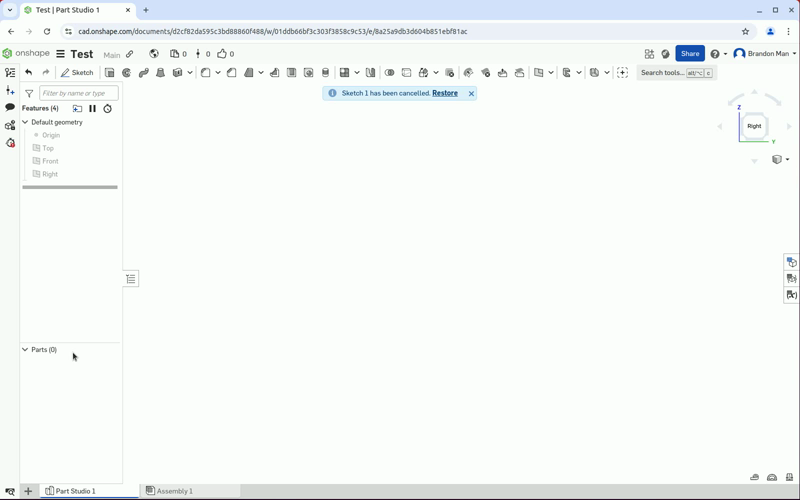
key_up(shift)
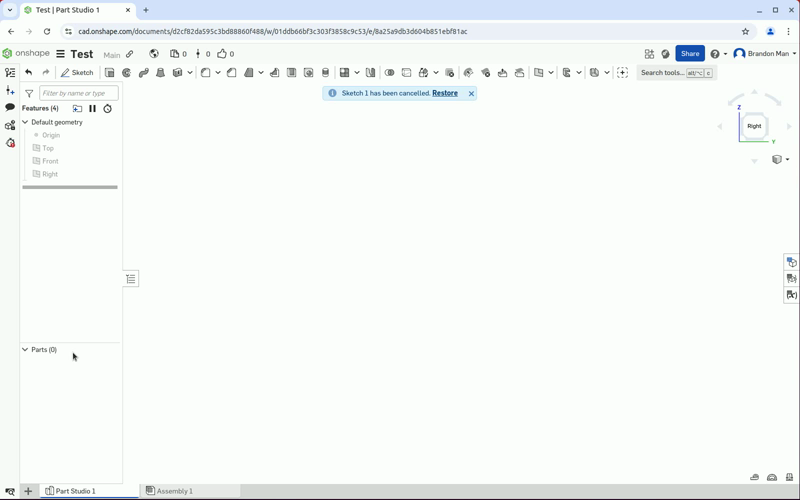
mouse_move(73, 352)
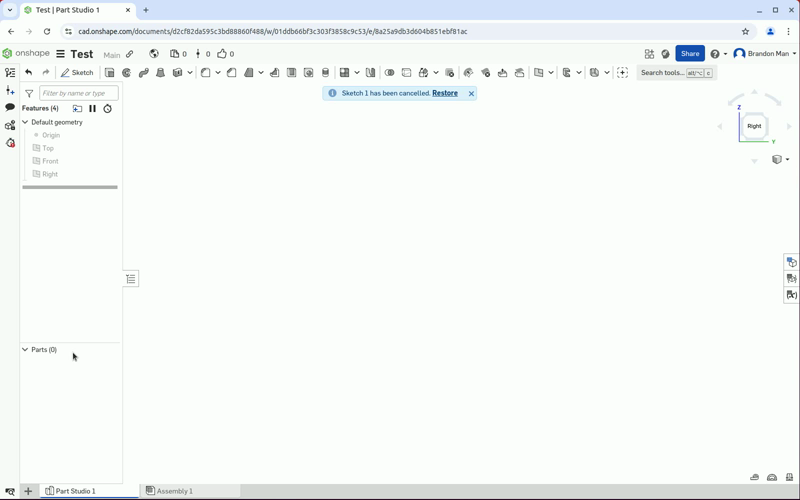
key(shift+y)
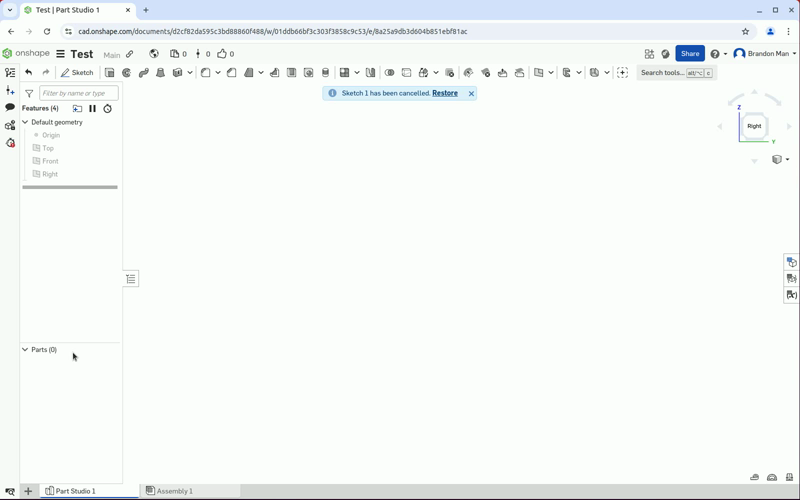
key(shift+s)
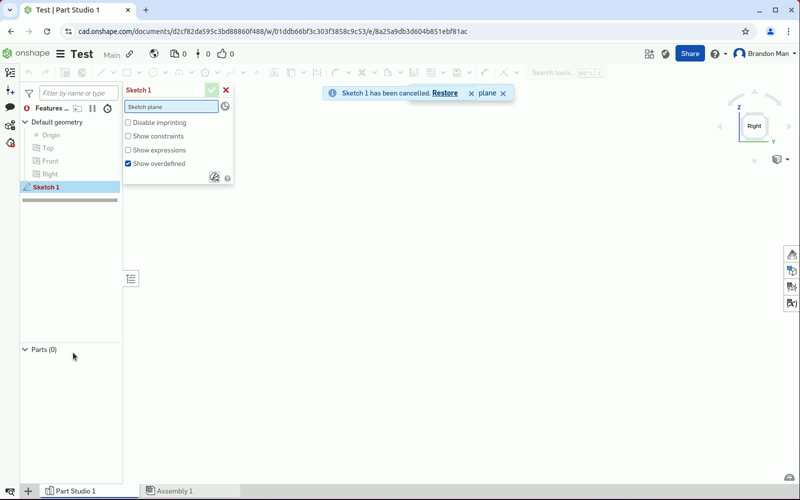
mouse_move(73, 176)
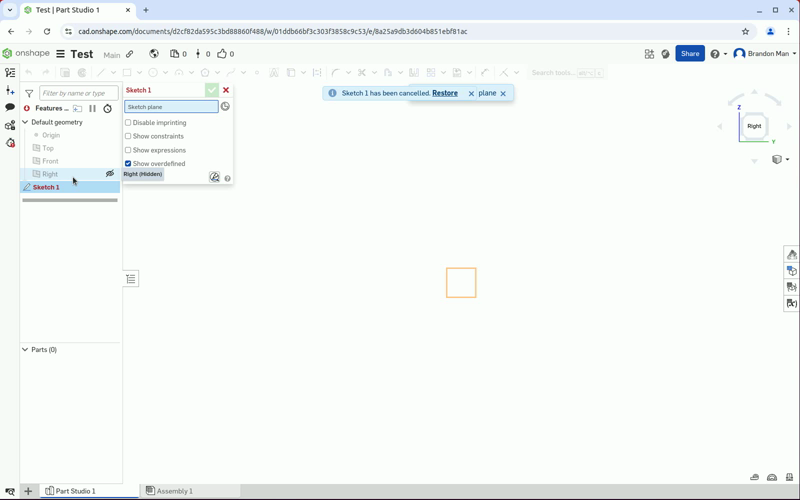
click(73, 176)
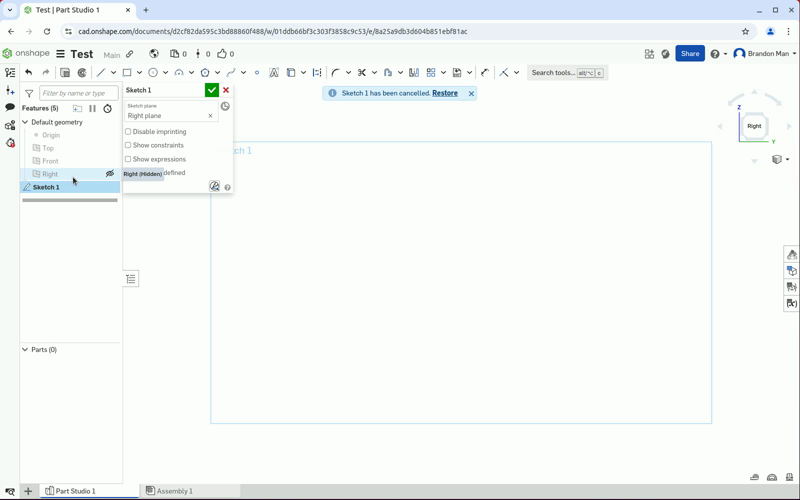
mouse_move(73, 352)
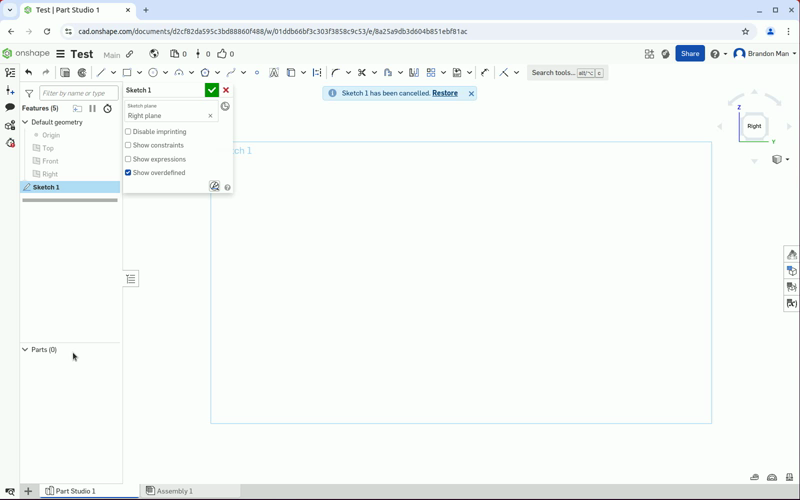
key(y)
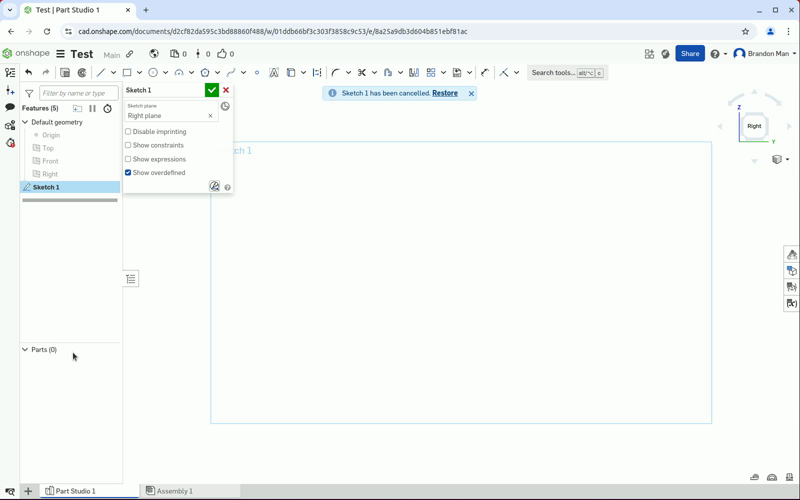
key(l)
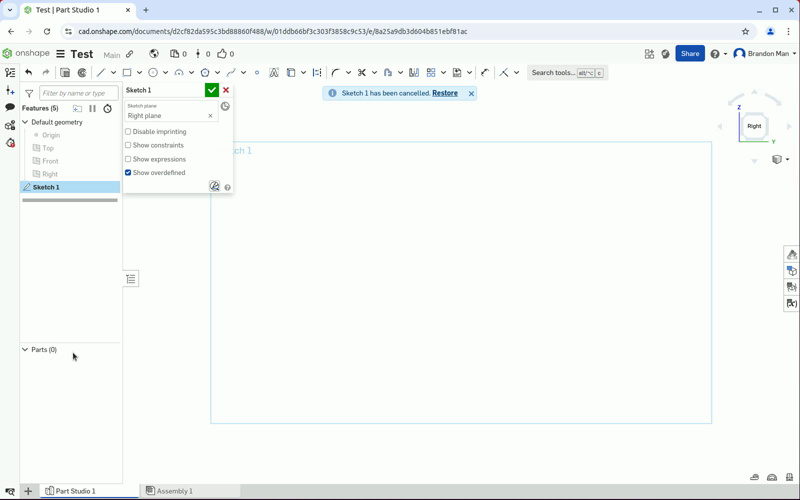
key_down(shift)
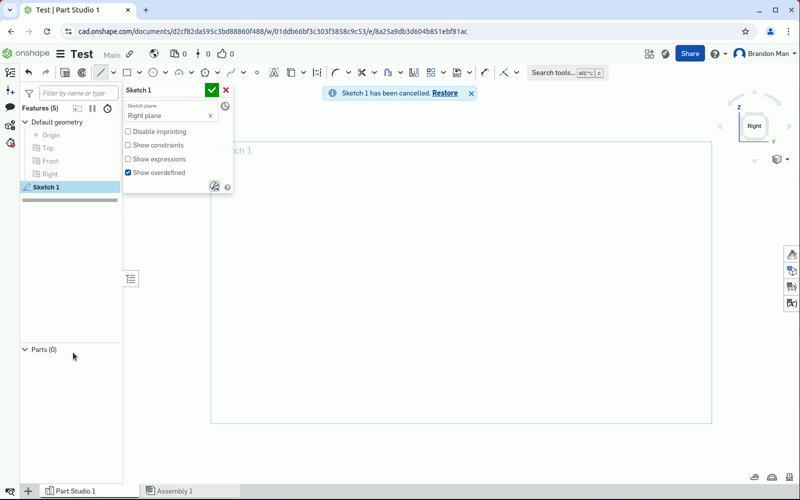
mouse_move(441, 189)
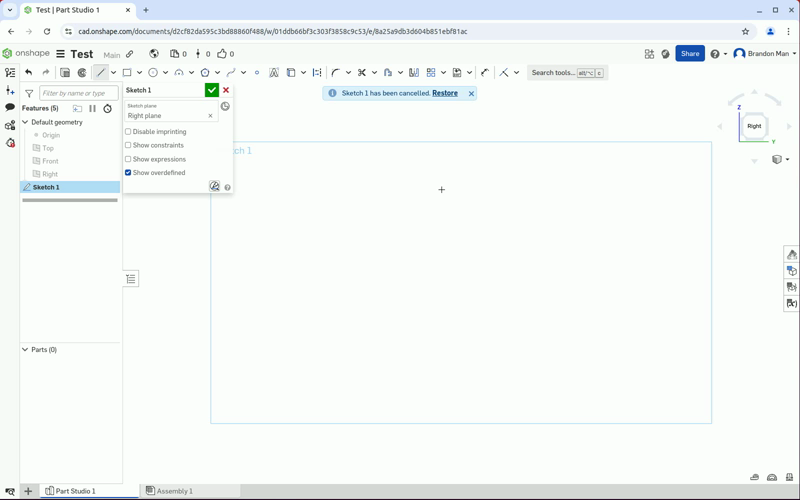
click(441, 189)
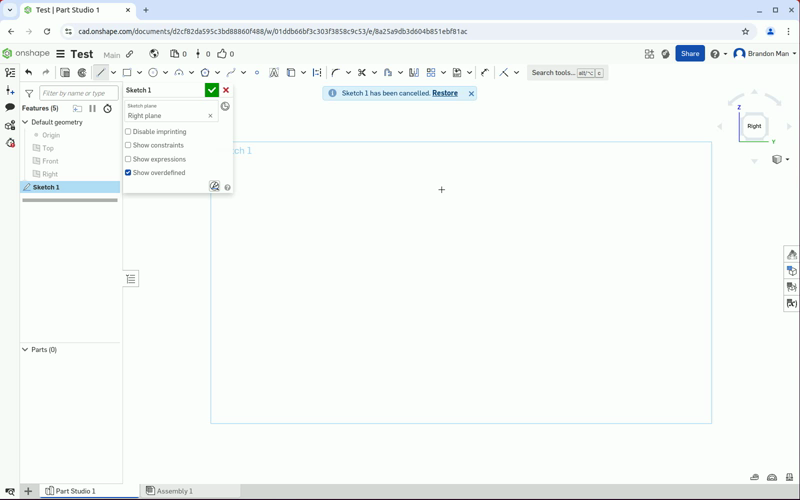
key_up(shift)
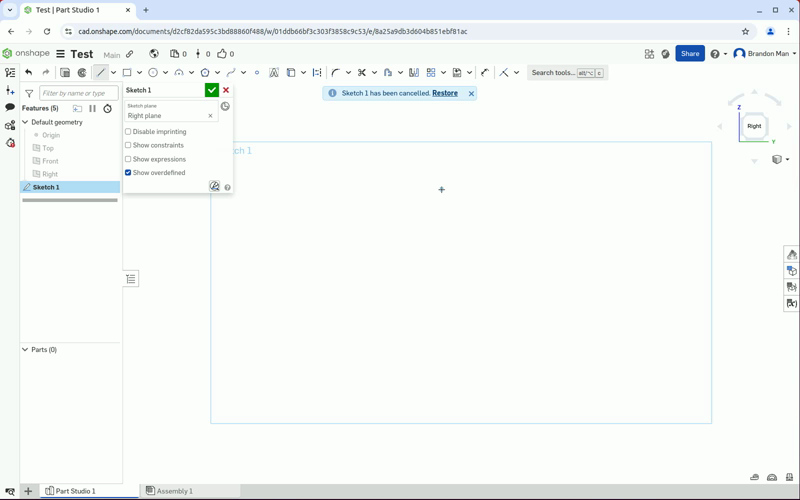
key_down(shift)
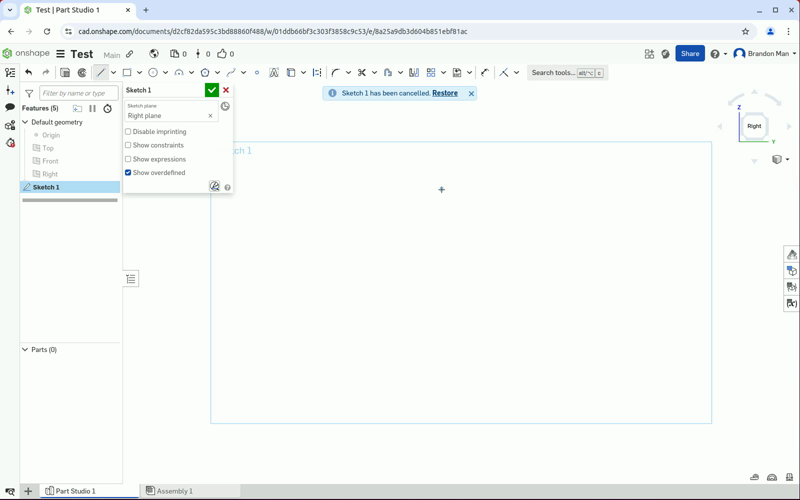
mouse_move(471, 189)
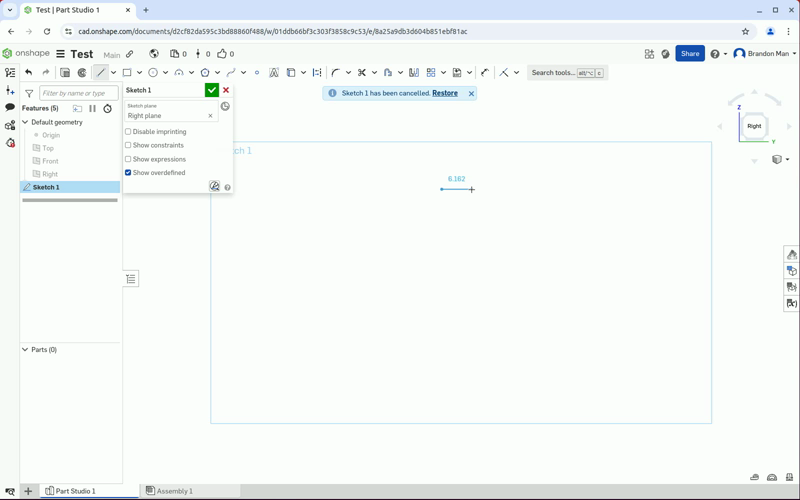
mouse_move(454, 189)
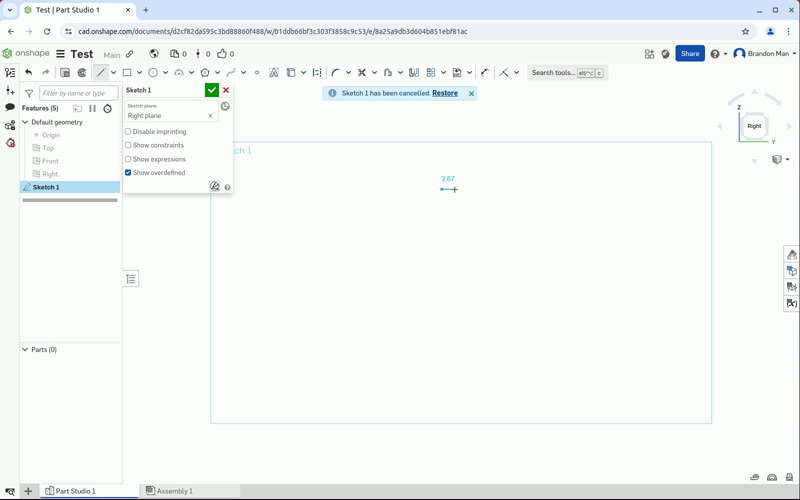
click(454, 189)
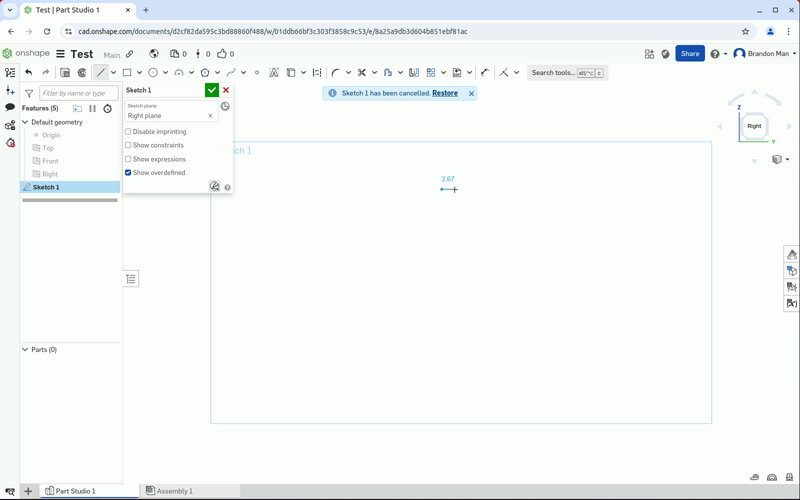
key_up(shift)
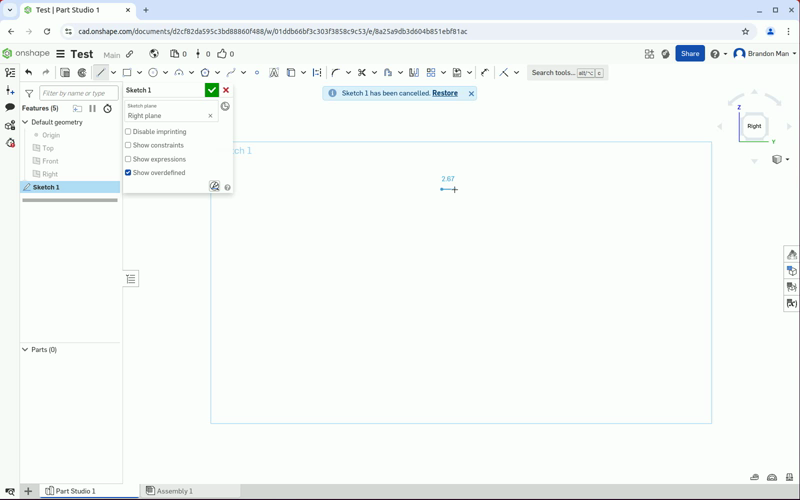
key(esc)
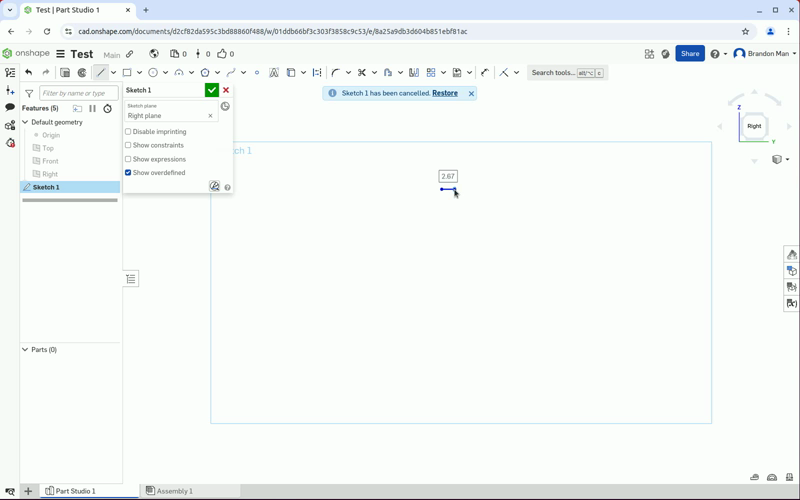
key(a)
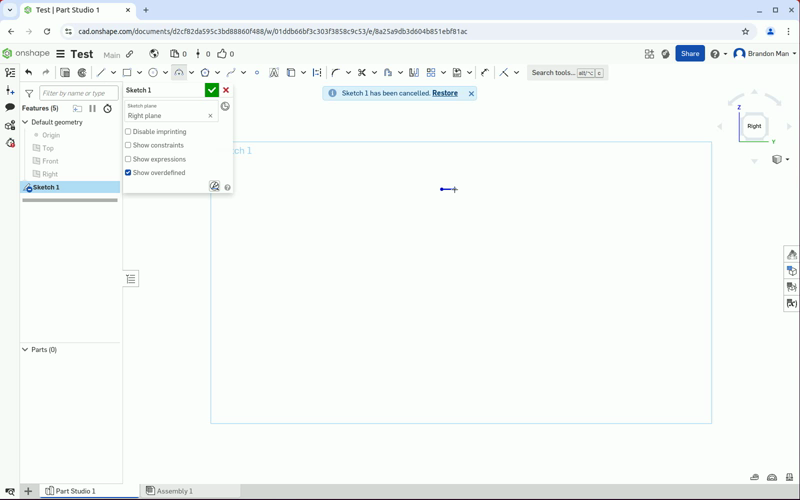
mouse_move(454, 189)
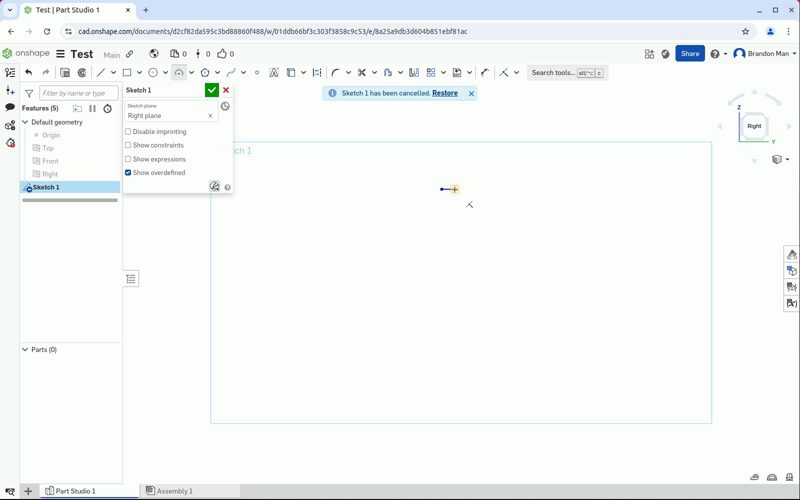
click(454, 189)
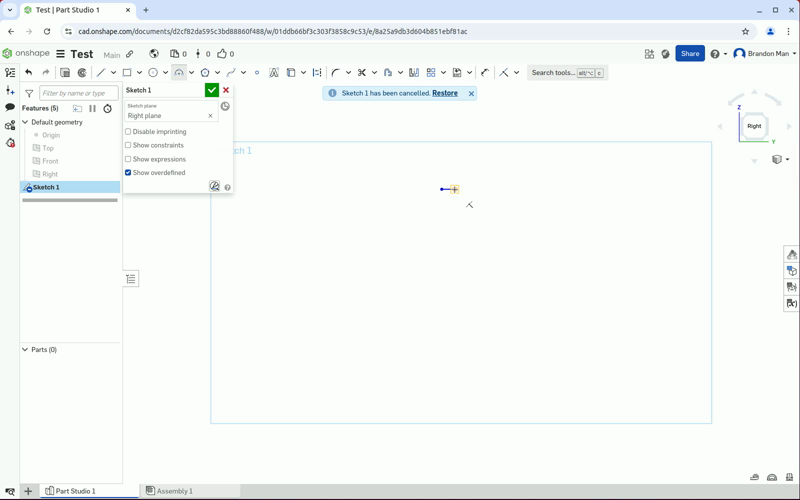
key_down(shift)
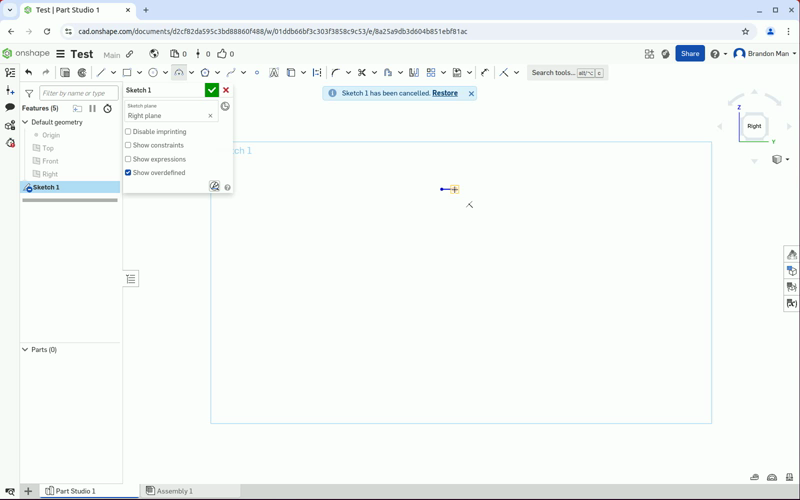
mouse_move(467, 189)
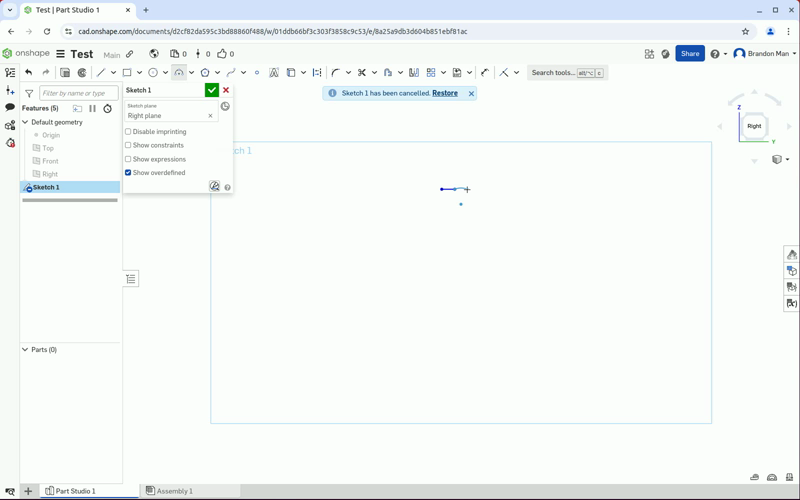
click(467, 189)
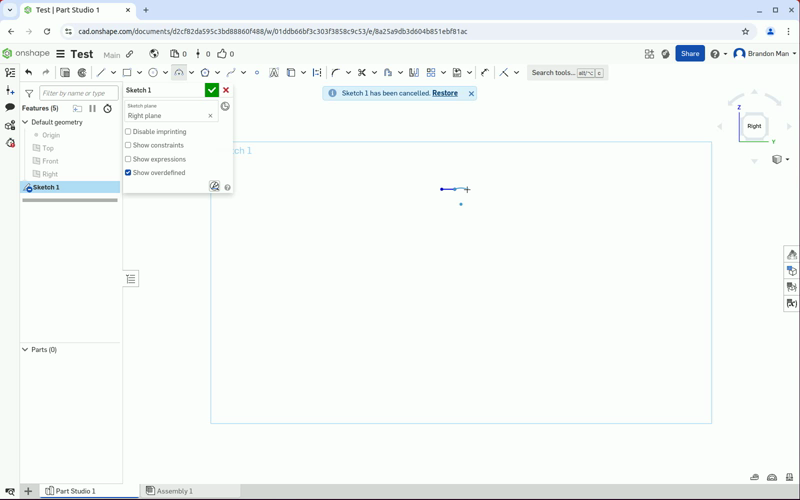
mouse_move(461, 183)
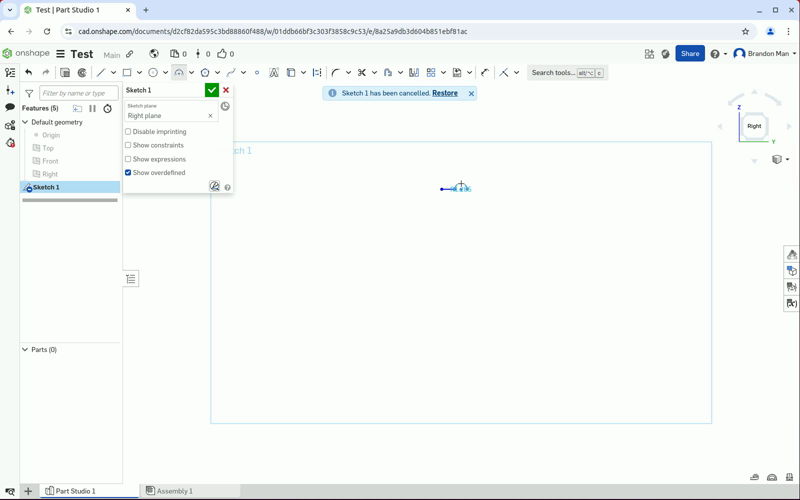
click(461, 183)
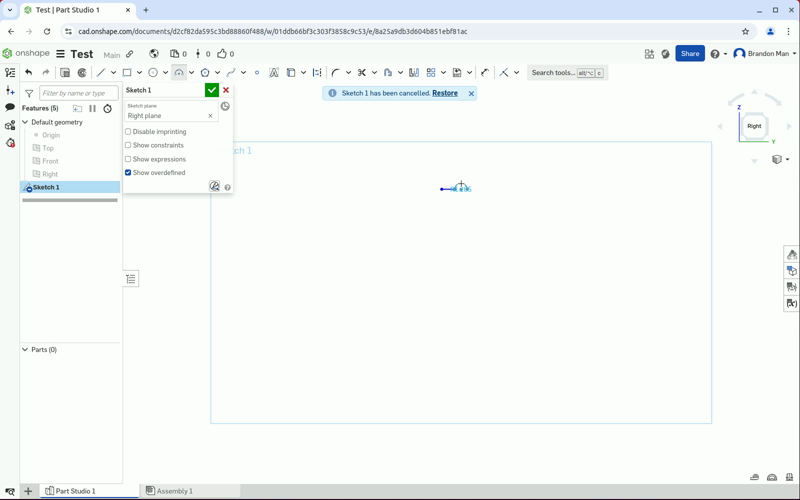
key_up(shift)
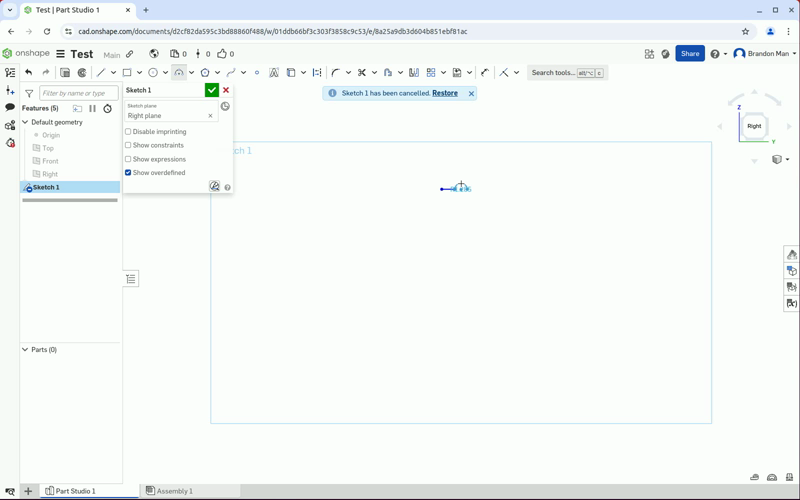
key(esc)
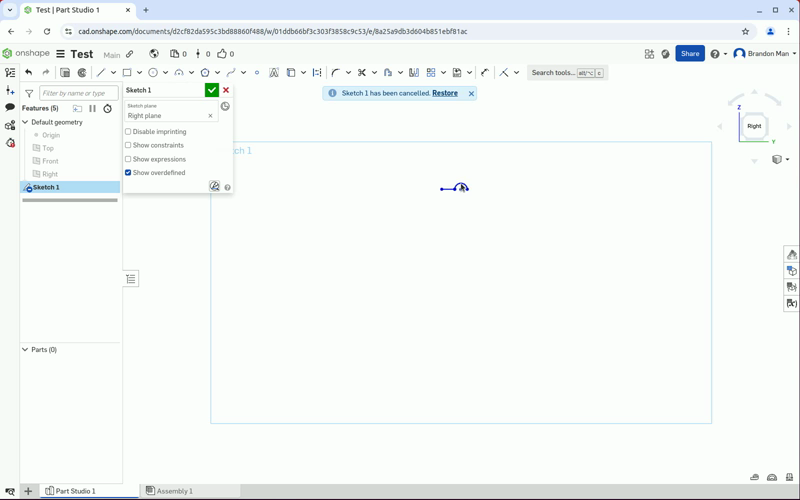
key(l)
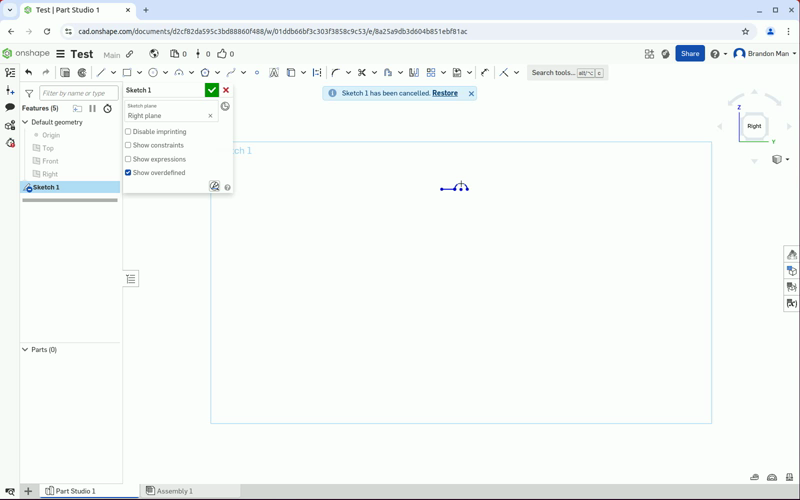
mouse_move(467, 189)
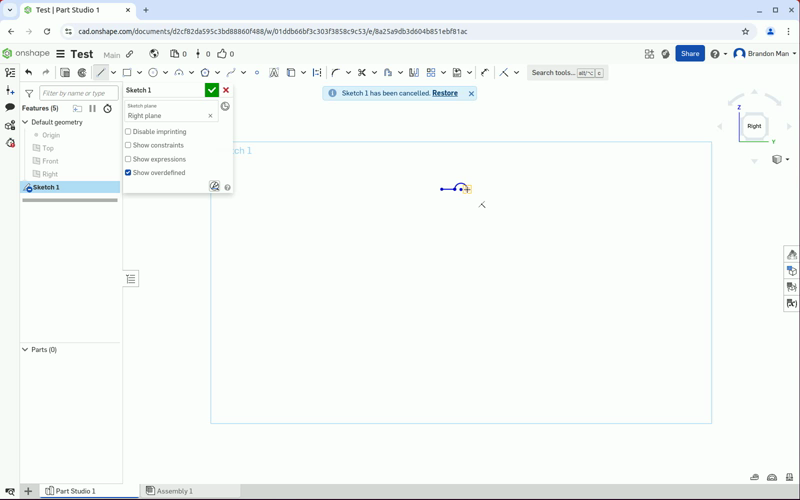
click(467, 189)
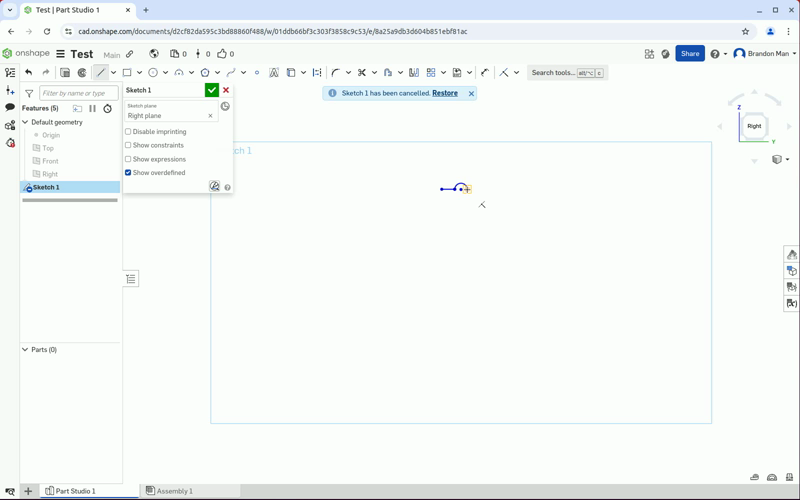
key_down(shift)
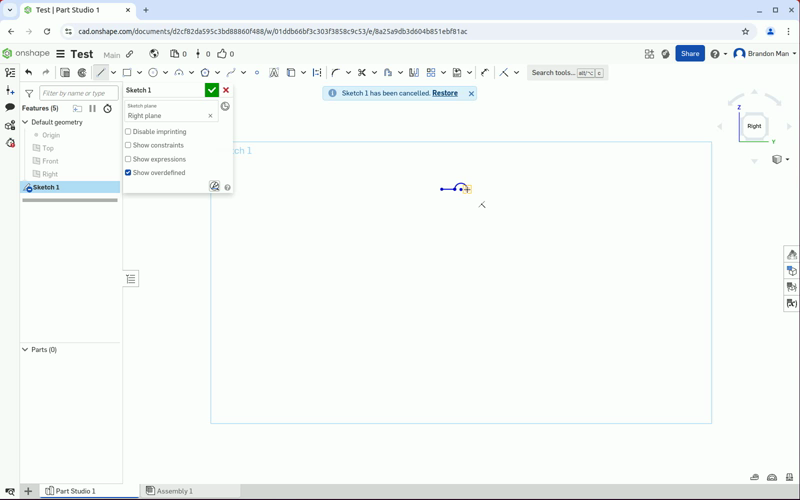
mouse_move(497, 189)
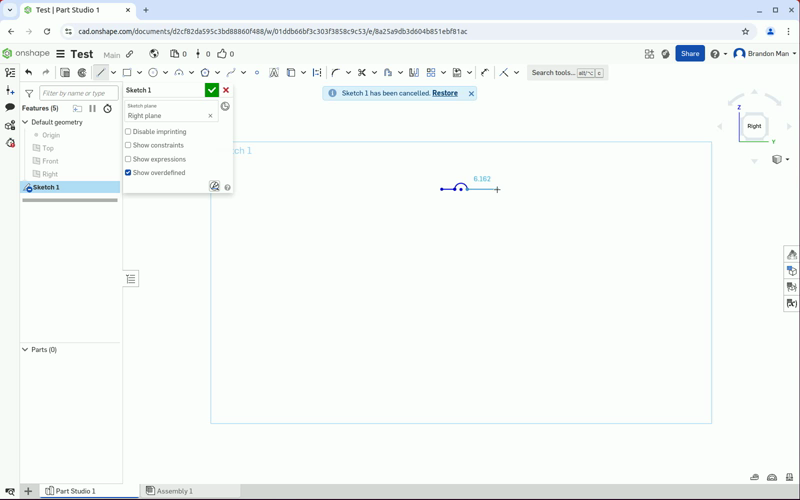
mouse_move(480, 189)
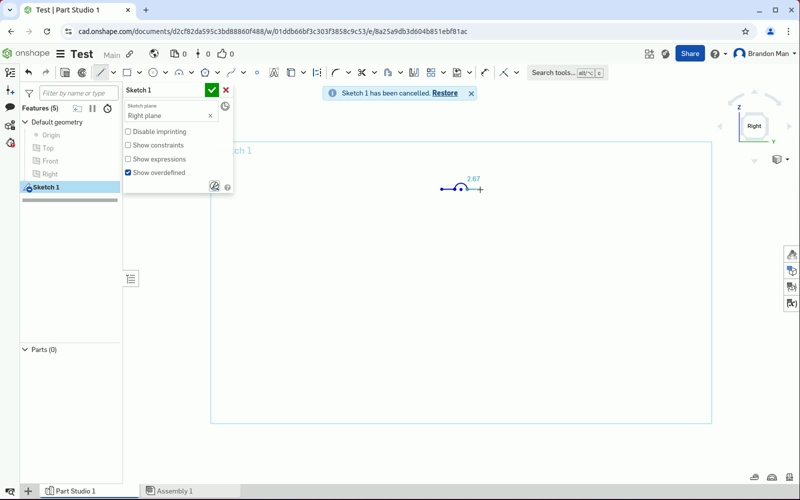
click(480, 189)
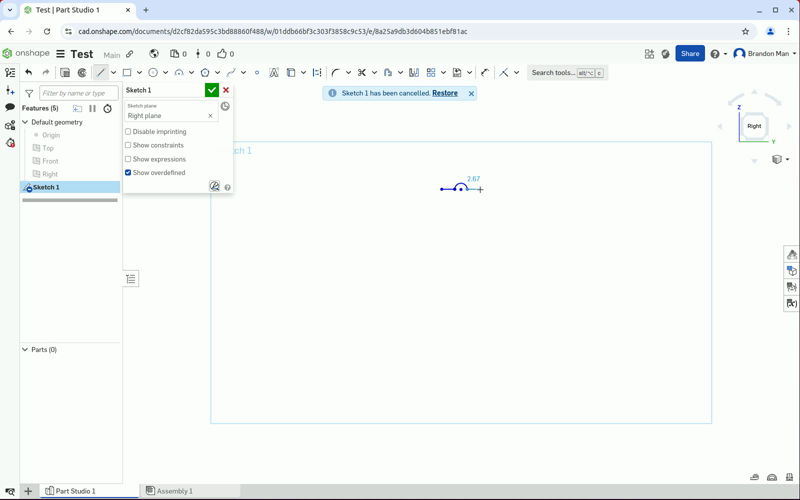
key_up(shift)
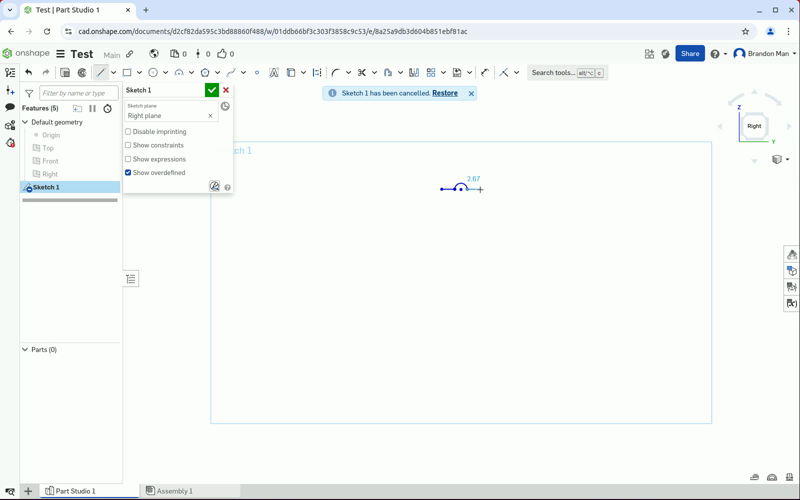
key(esc)
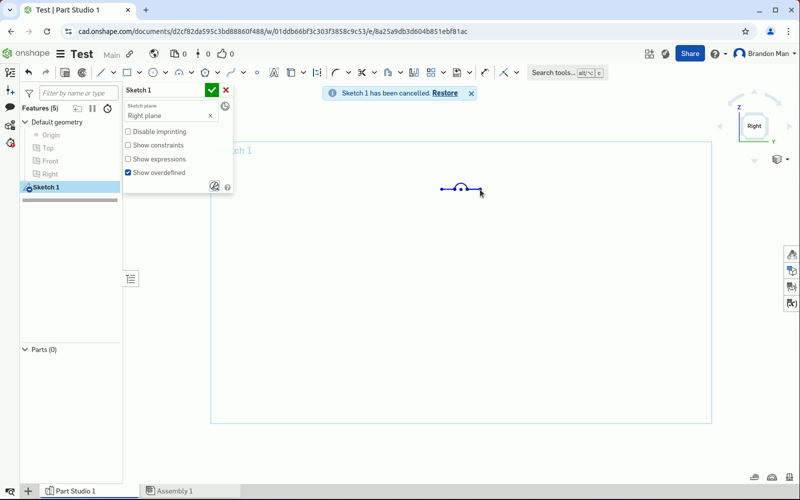
key(a)
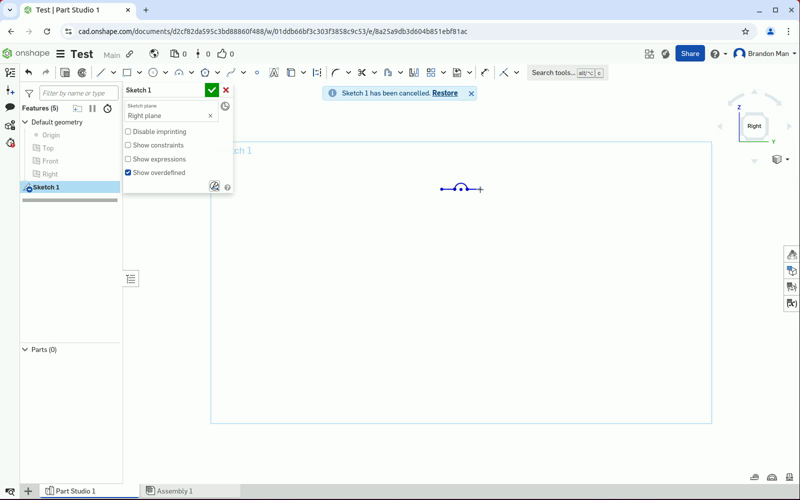
mouse_move(480, 189)
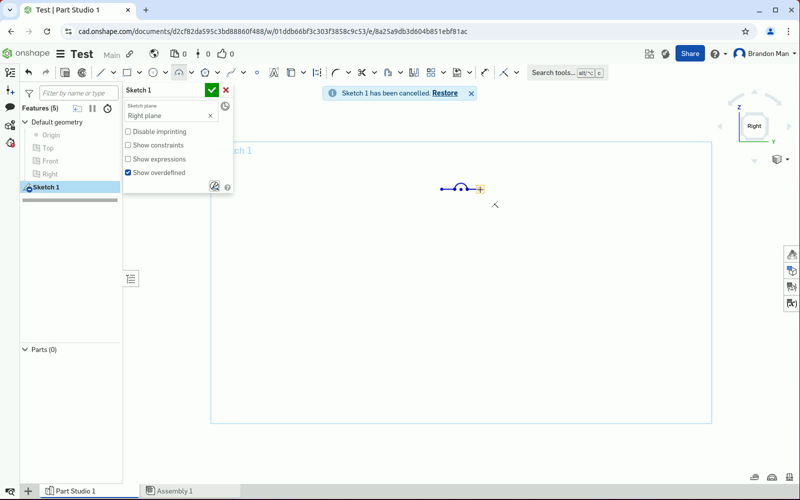
click(480, 189)
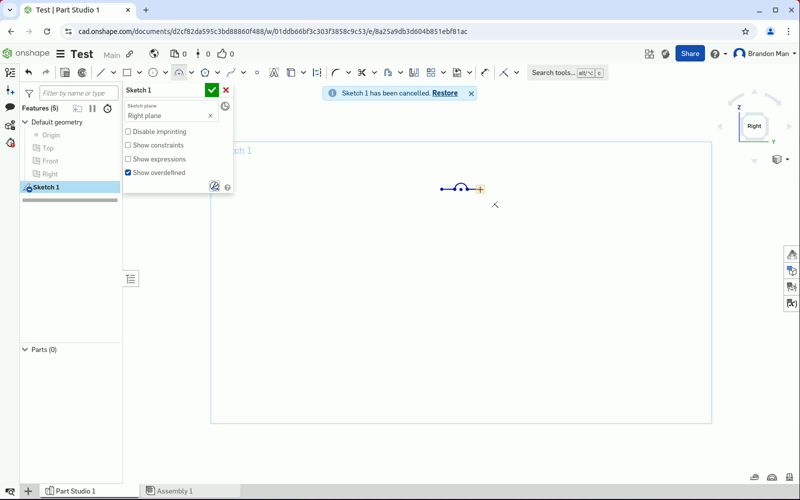
mouse_move(441, 189)
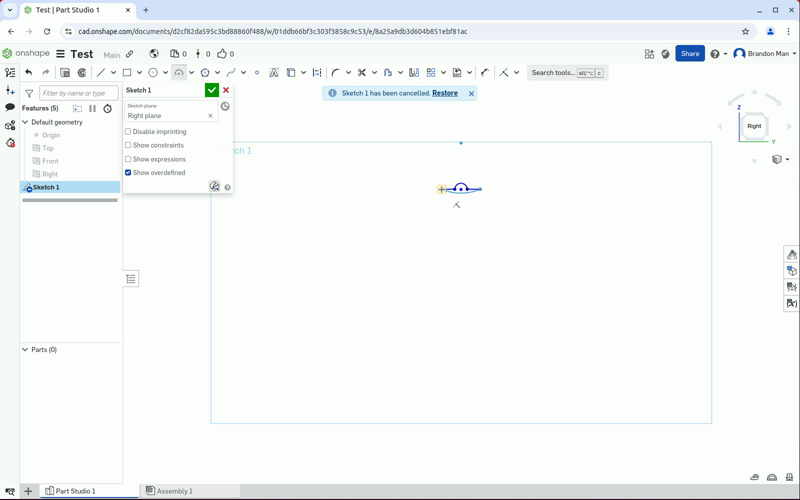
click(441, 189)
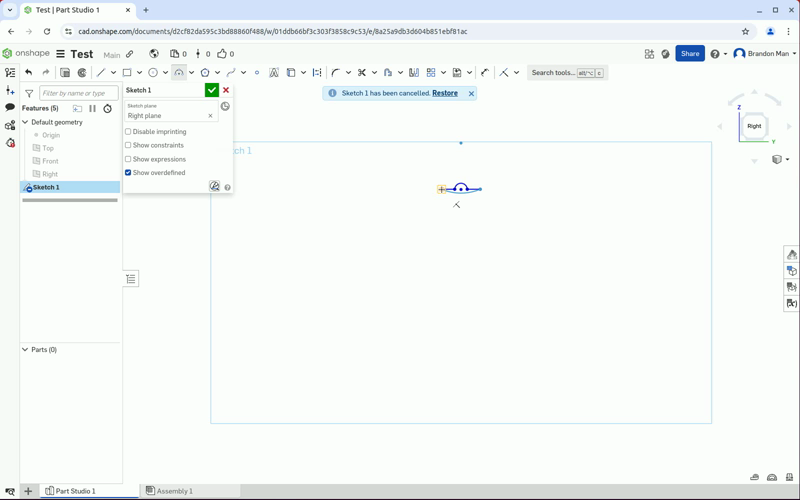
key_down(shift)
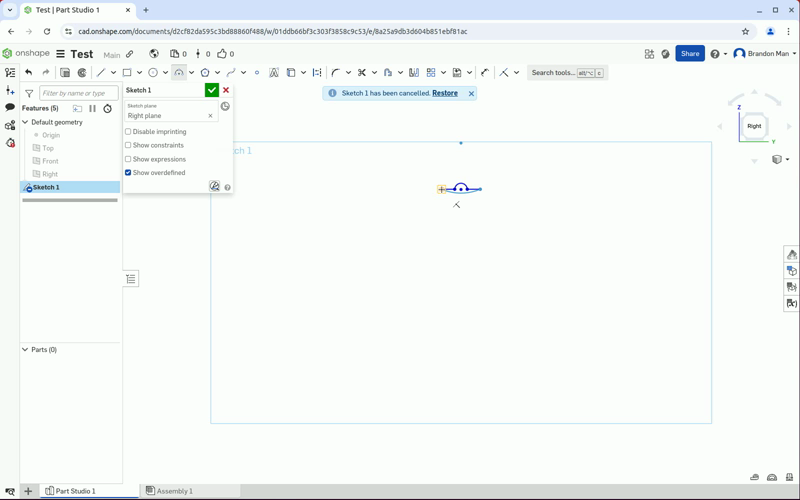
mouse_move(461, 170)
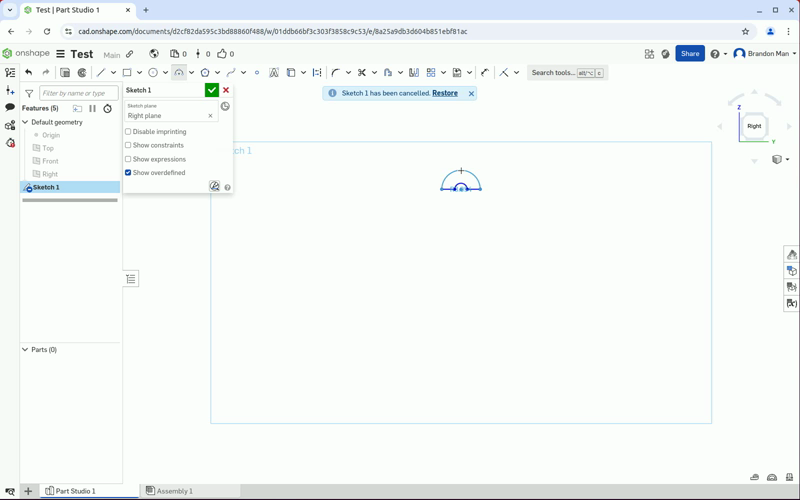
click(461, 170)
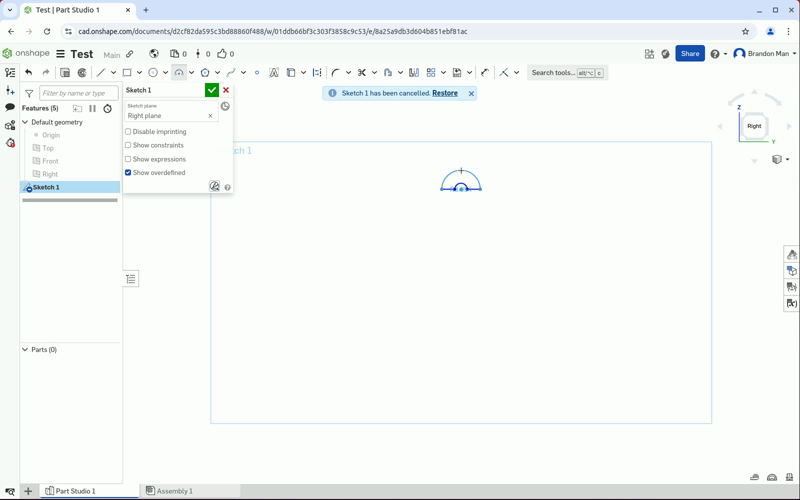
key_up(shift)
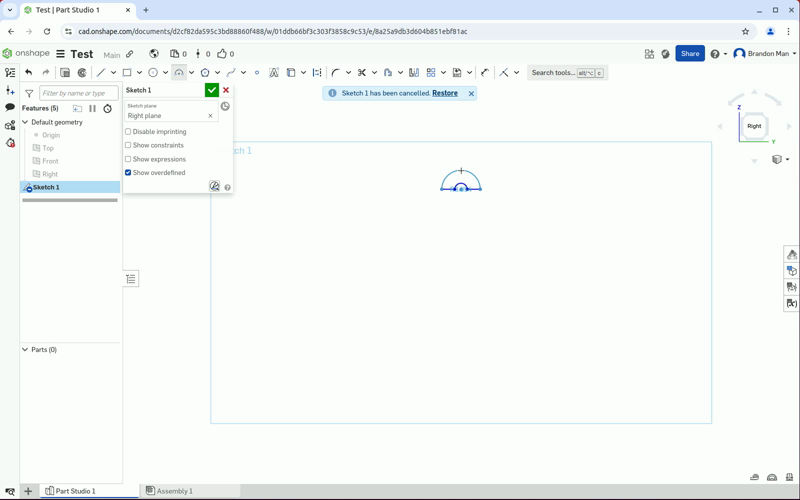
key(esc)
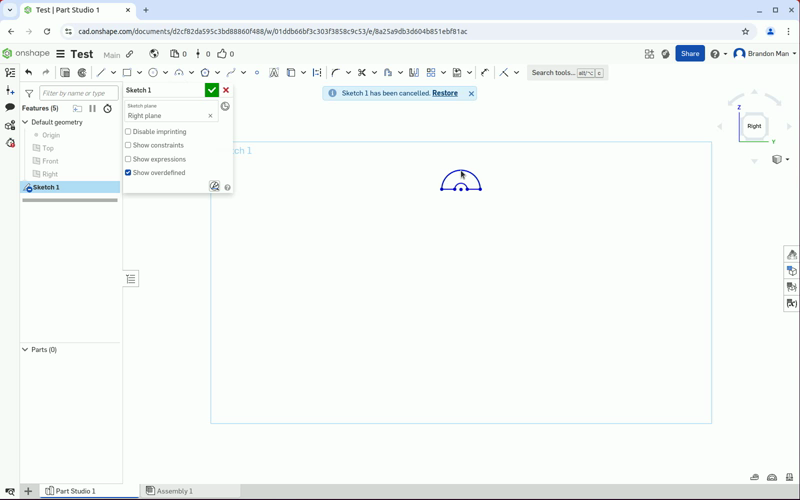
mouse_move(453, 185)
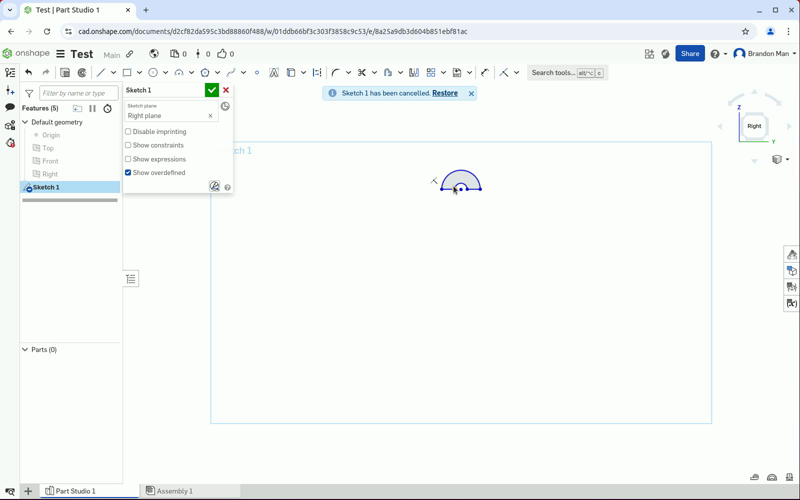
scroll(6)
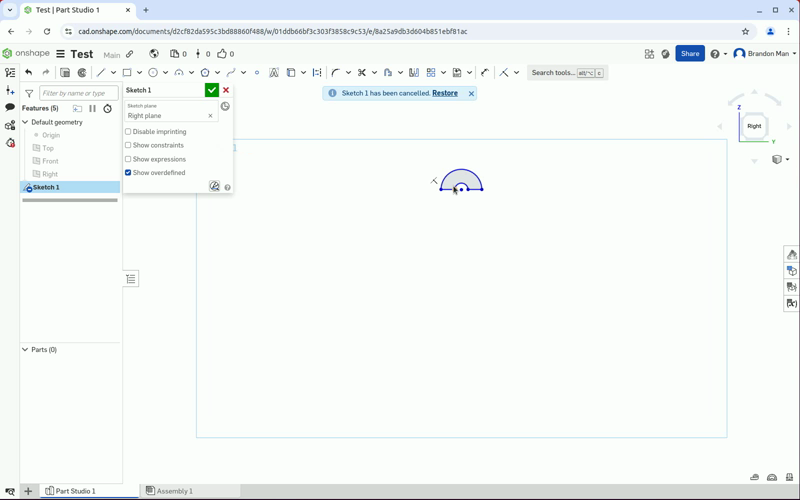
scroll(6)
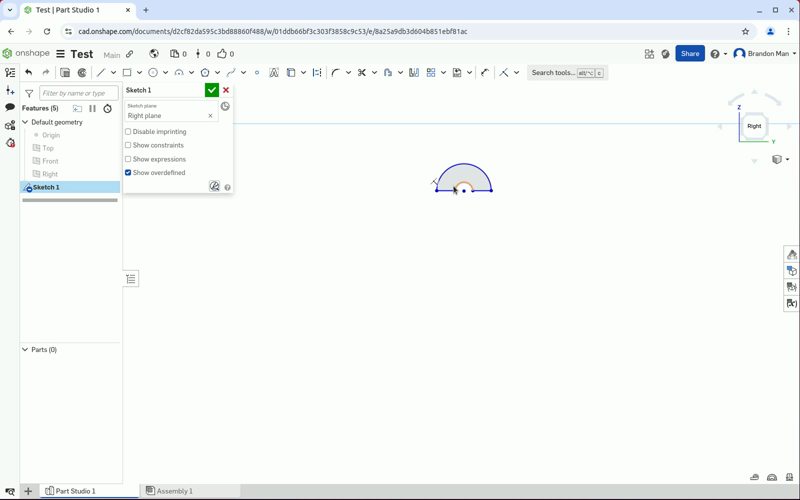
scroll(6)
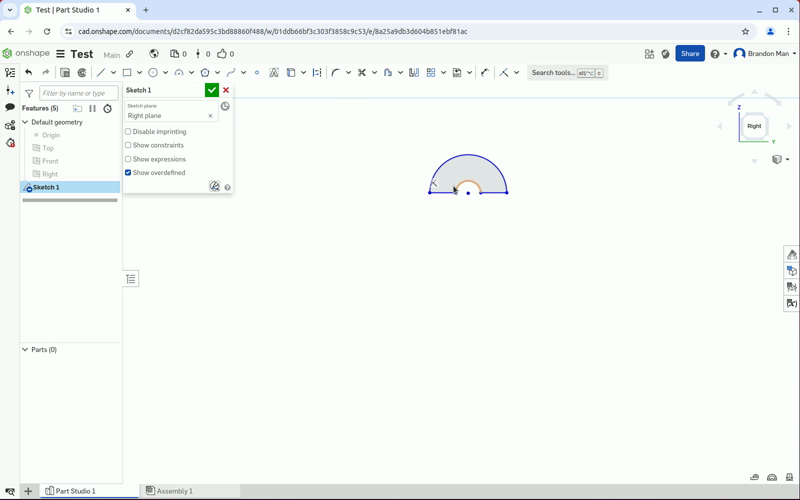
scroll(6)
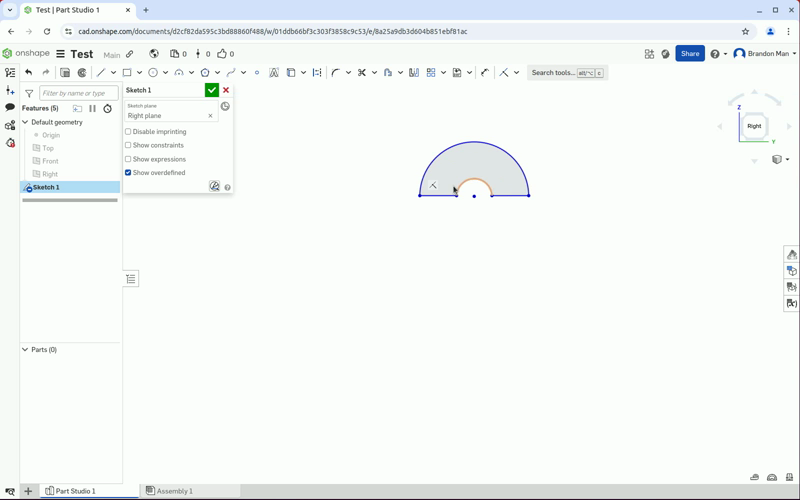
scroll(6)
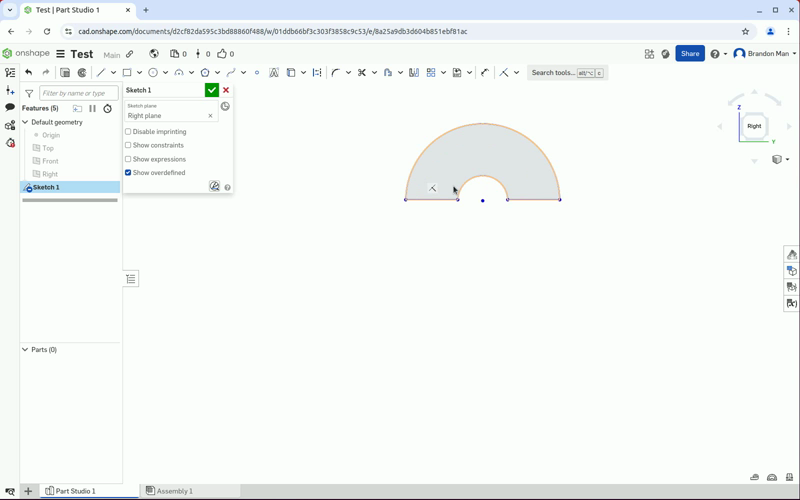
scroll(6)
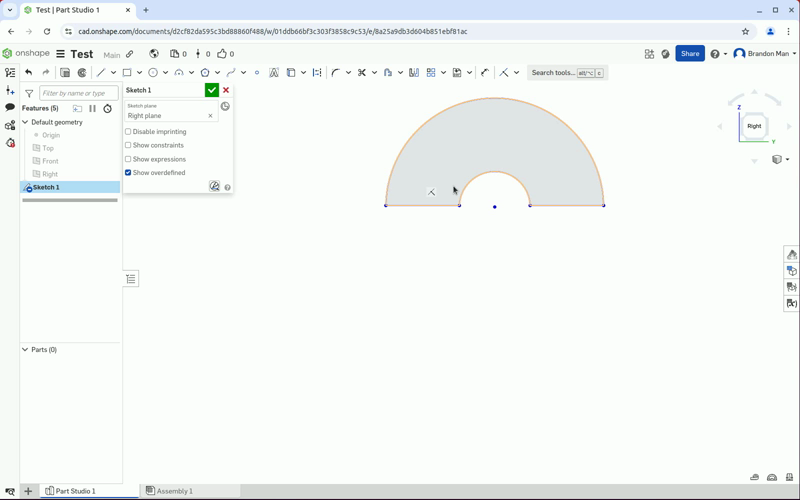
scroll(6)
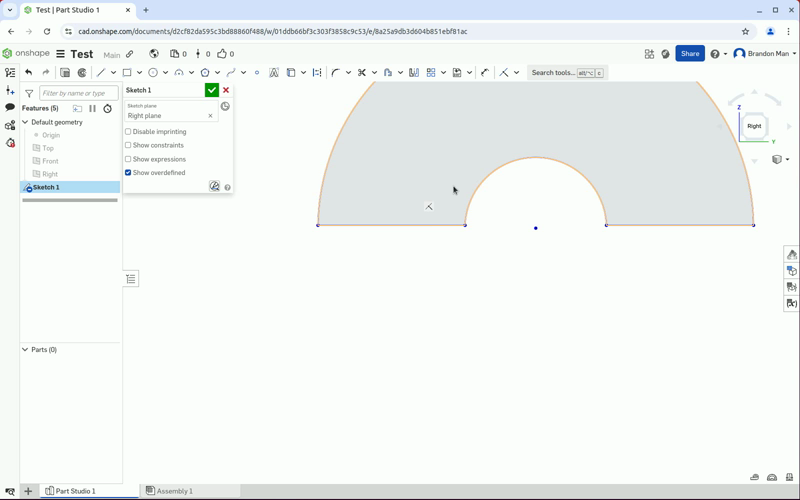
click(453, 185)
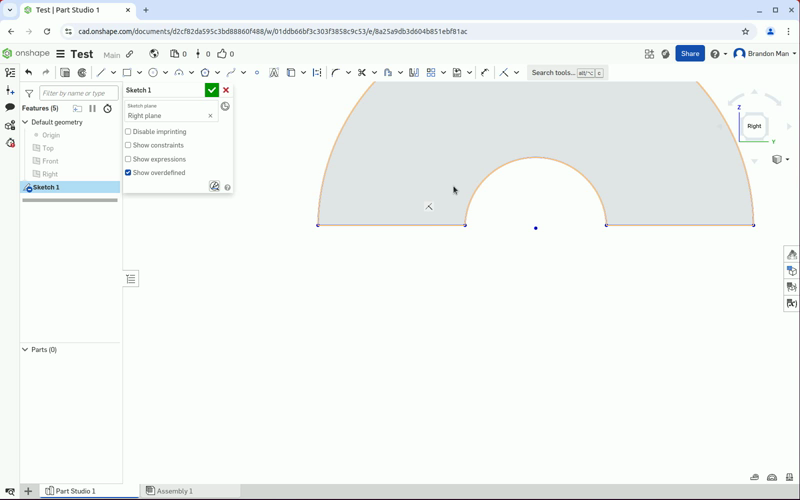
scroll(-6)
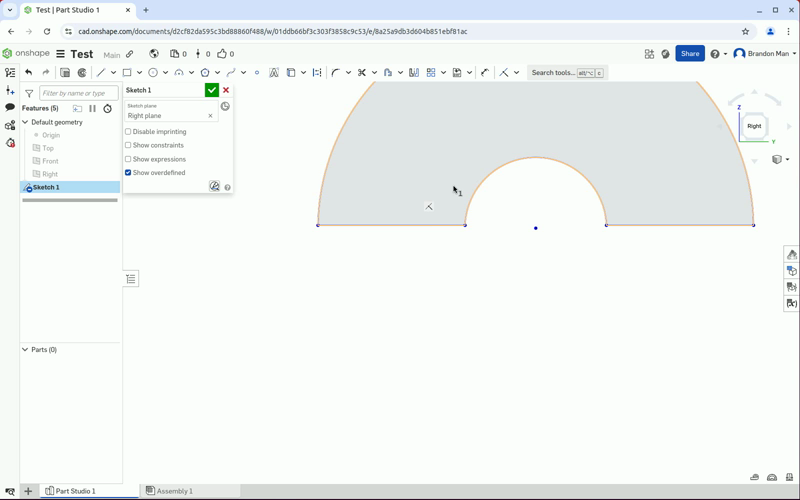
scroll(-6)
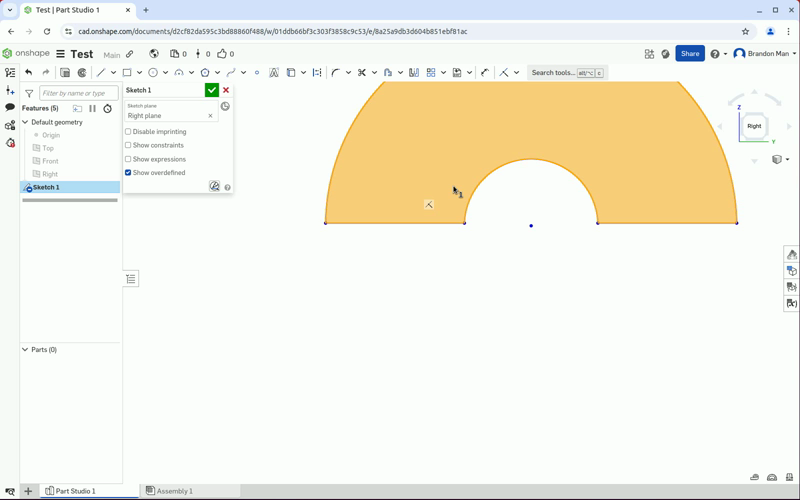
scroll(-6)
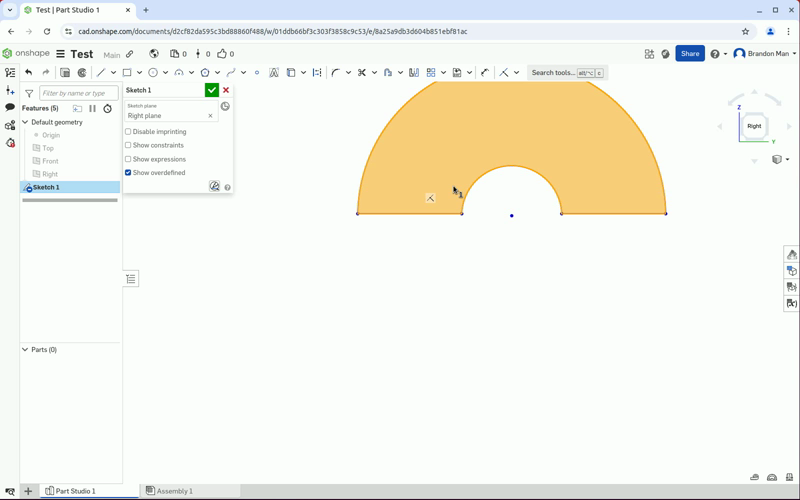
scroll(-6)
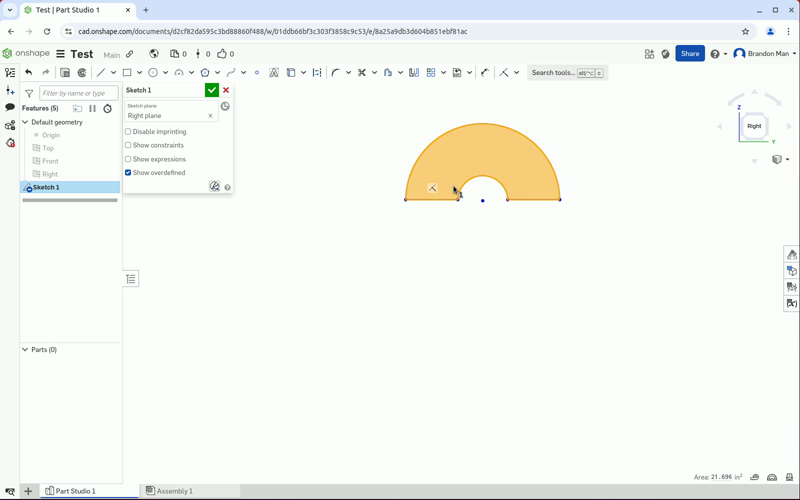
scroll(-6)
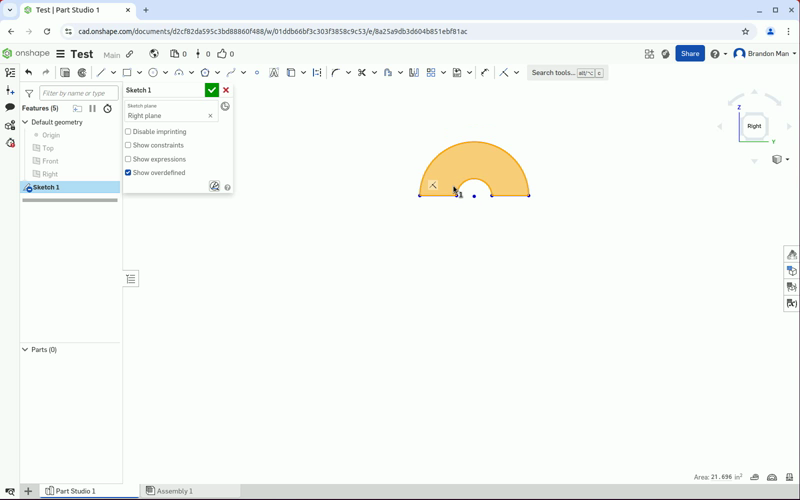
scroll(-6)
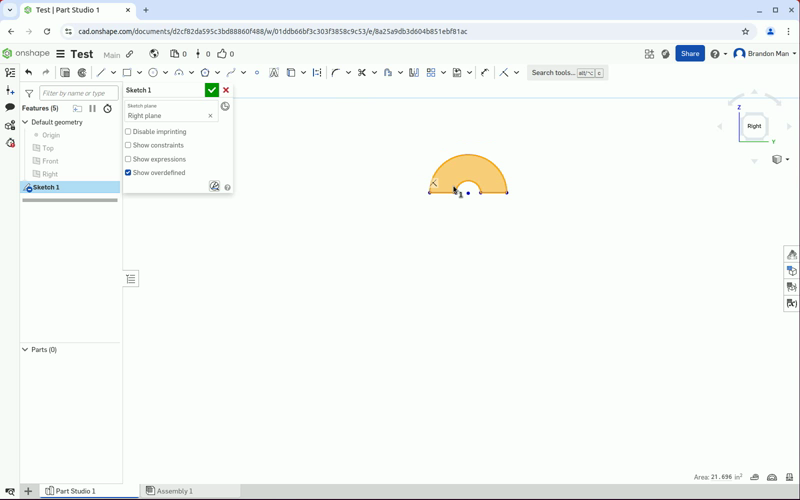
scroll(-6)
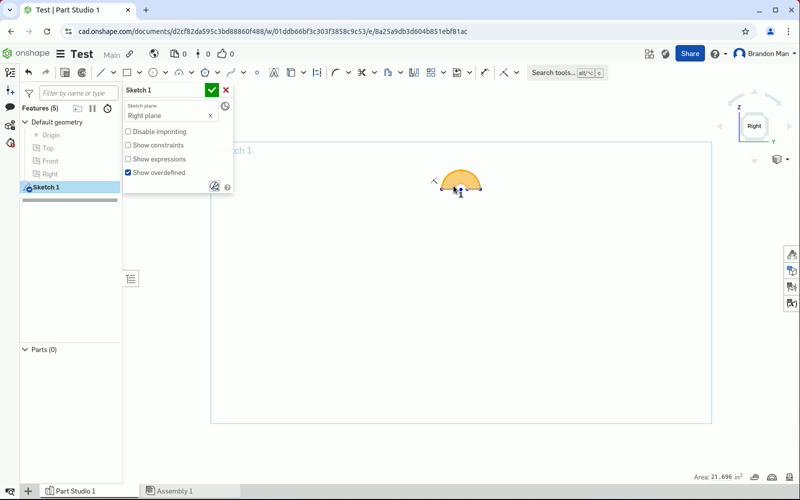
mouse_move(73, 352)
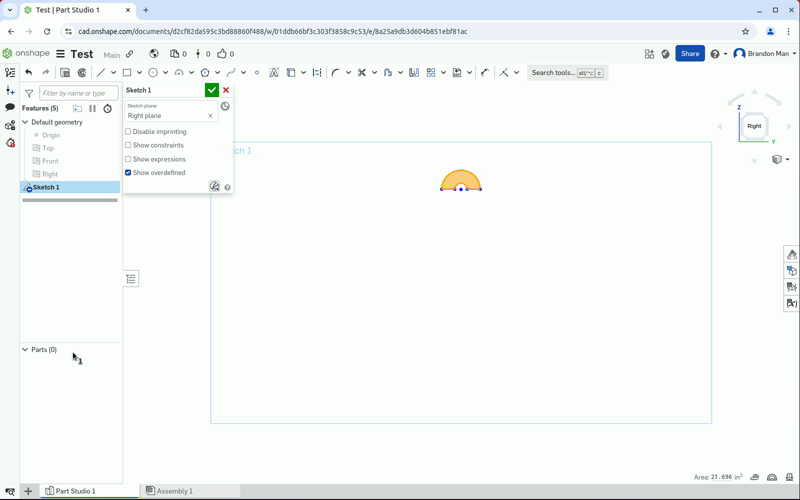
key(shift+y)
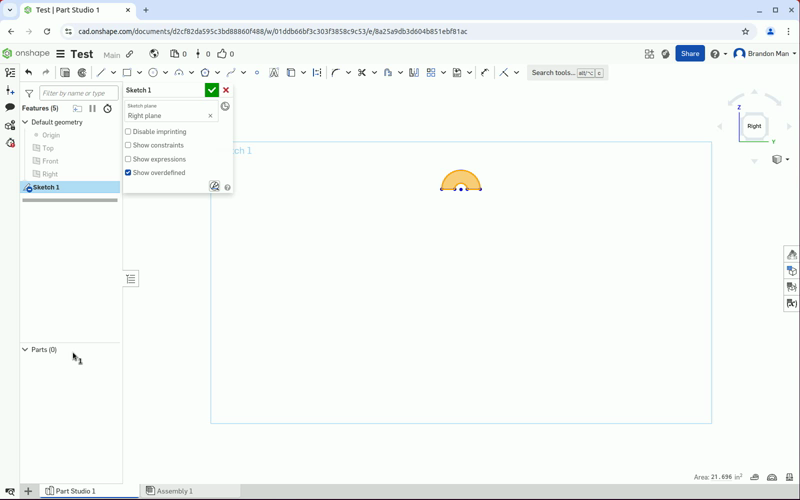
key(shift+e)
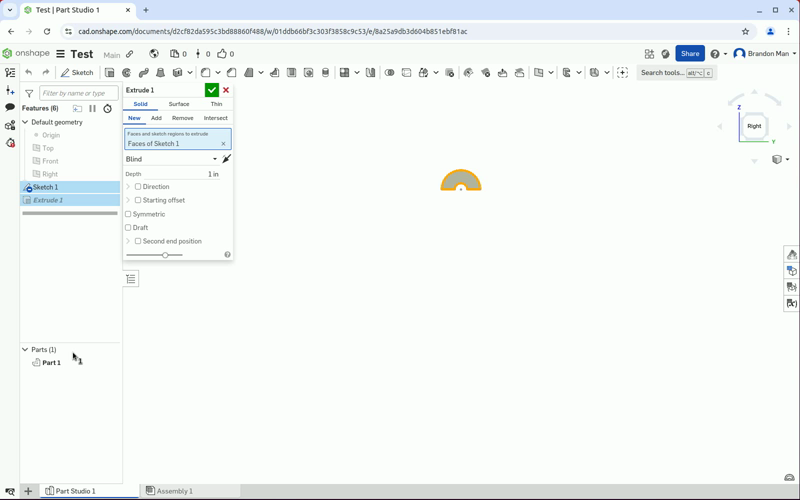
mouse_move(143, 106)
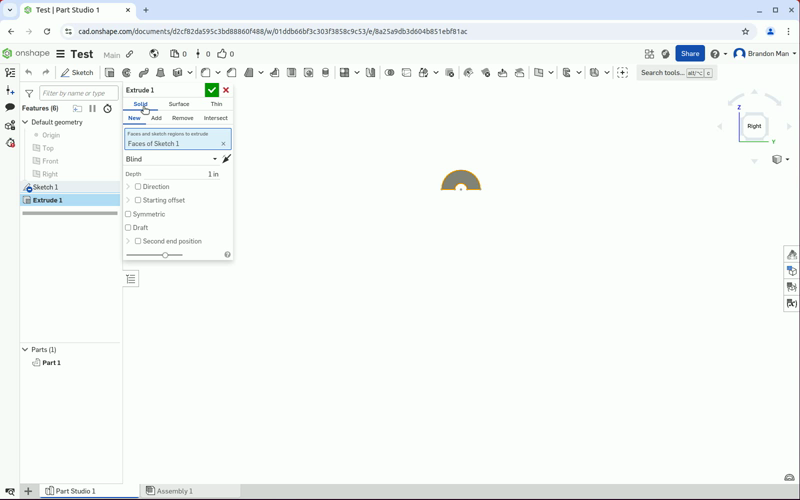
click(143, 106)
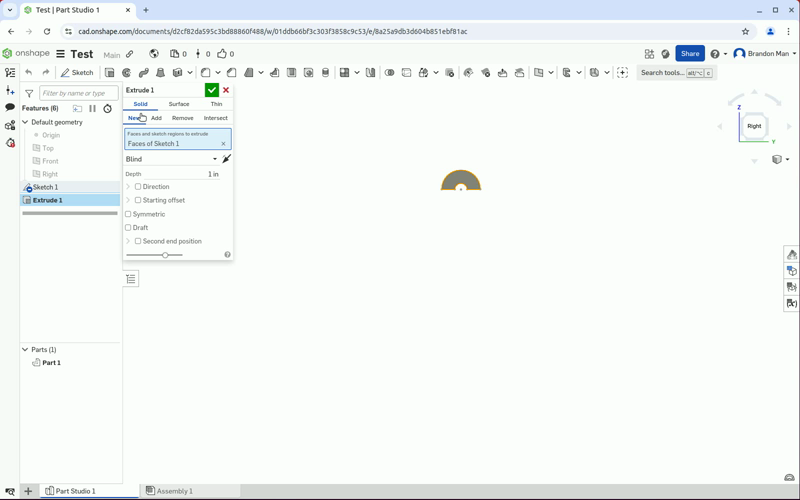
mouse_move(137, 120)
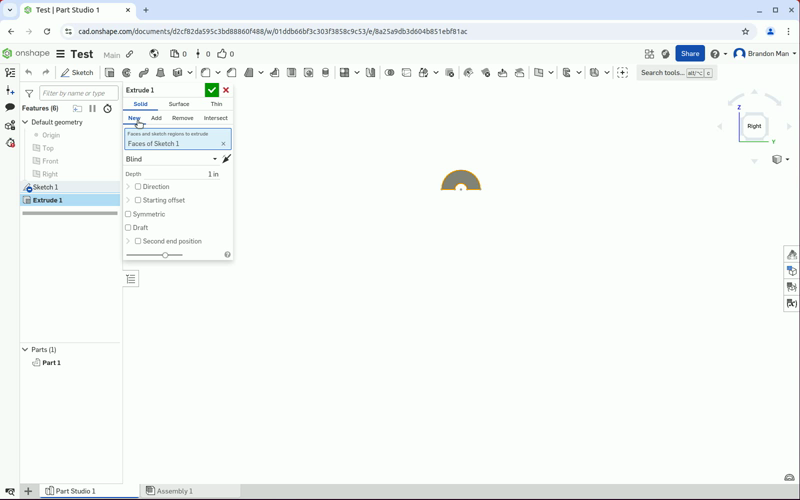
click(137, 120)
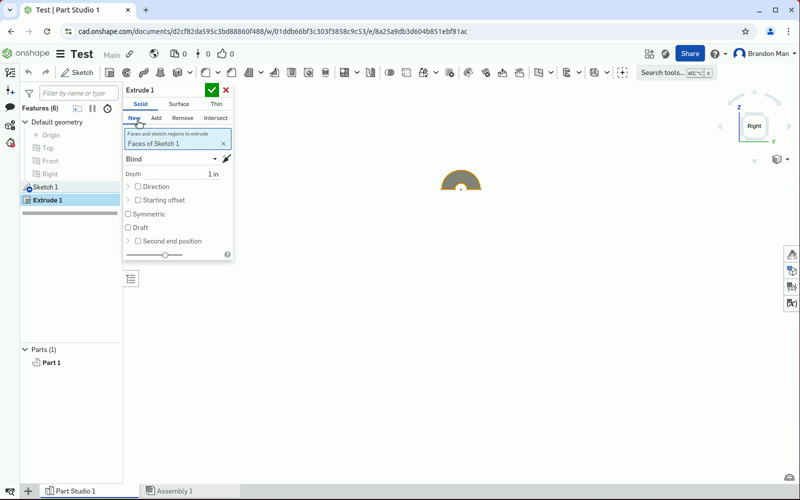
key(tab, 4)
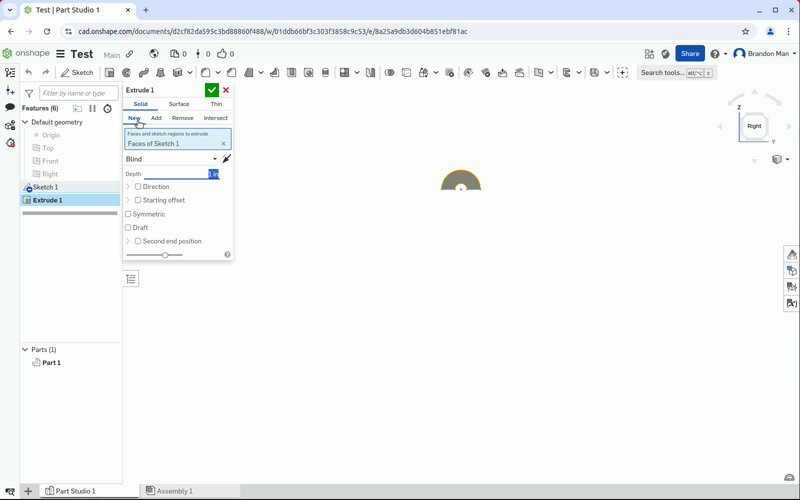
text(2.648)
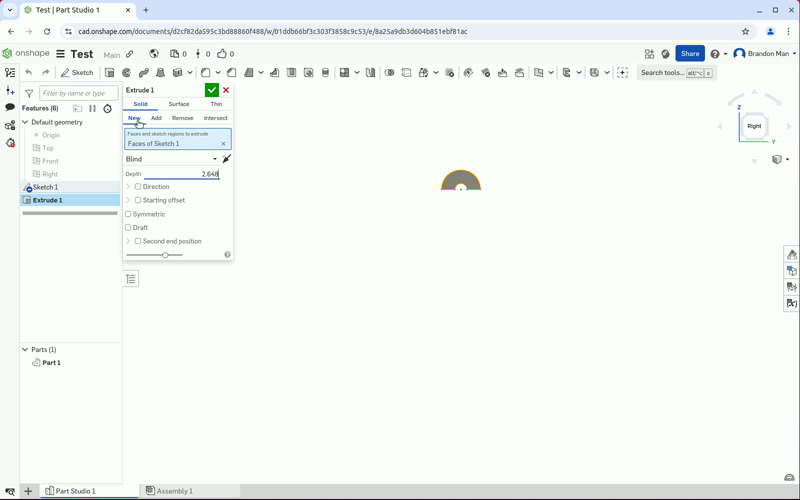
key(enter)
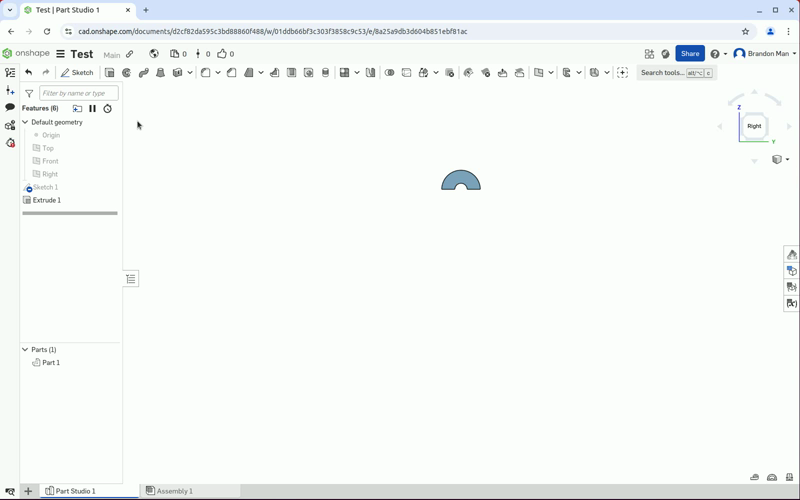
key(shift+h)
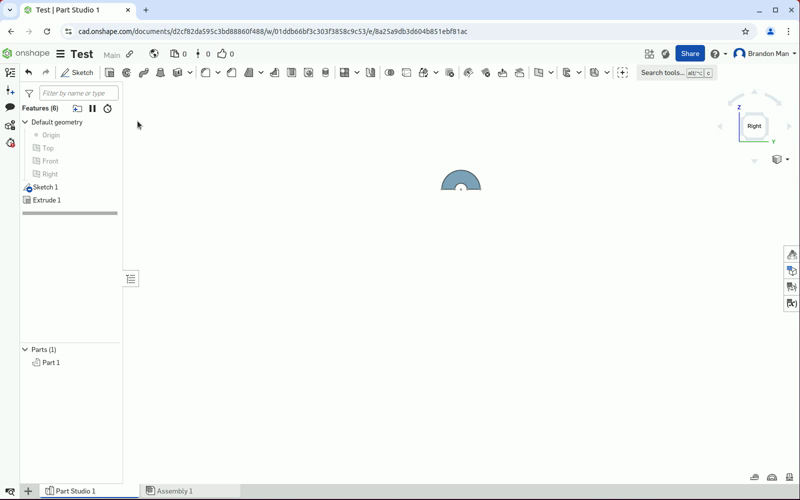
key(shift+h)
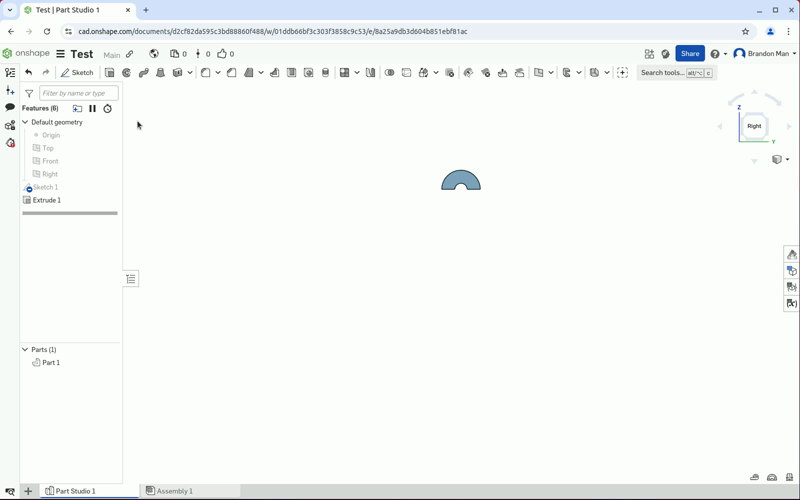
mouse_move(73, 189)
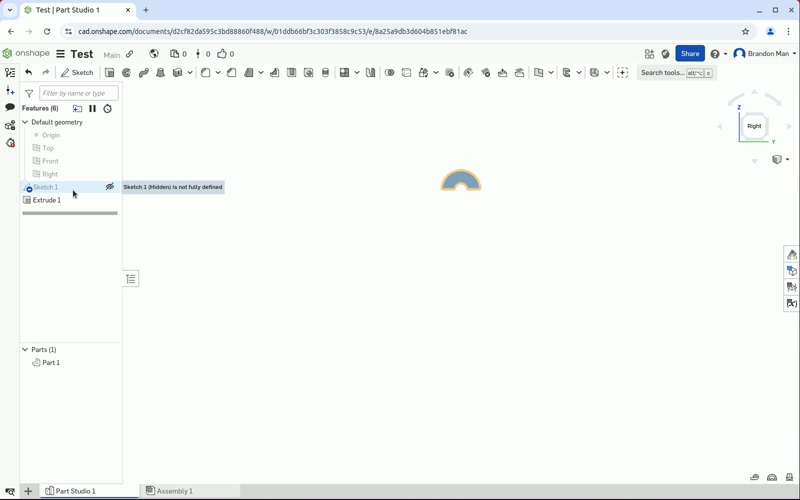
click(73, 189)
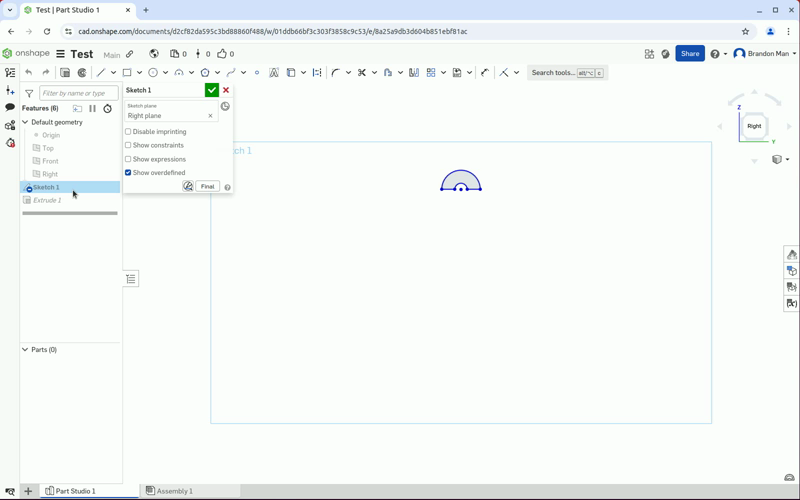
mouse_move(229, 92)
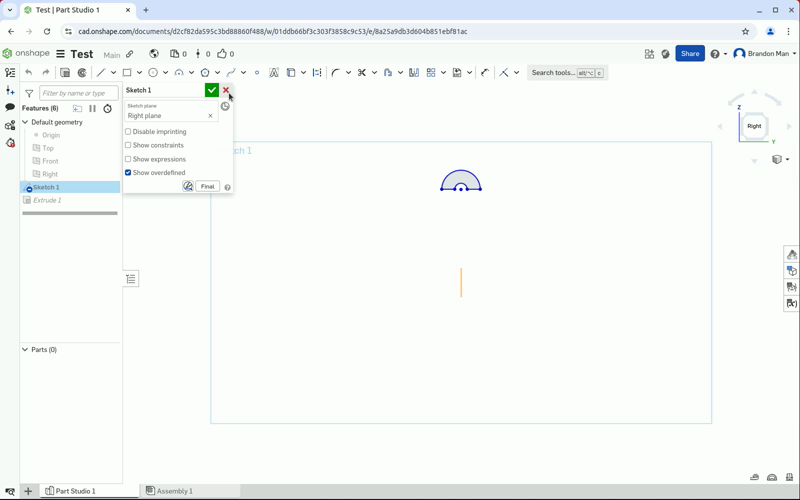
click(229, 92)
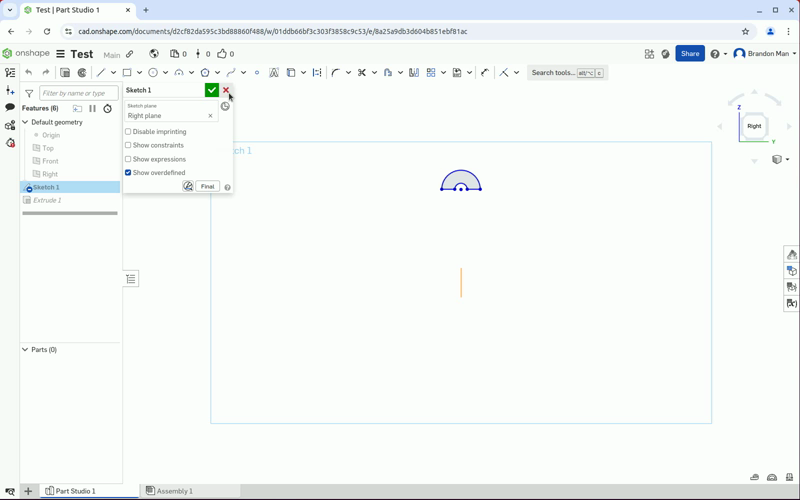
key(shift+s)
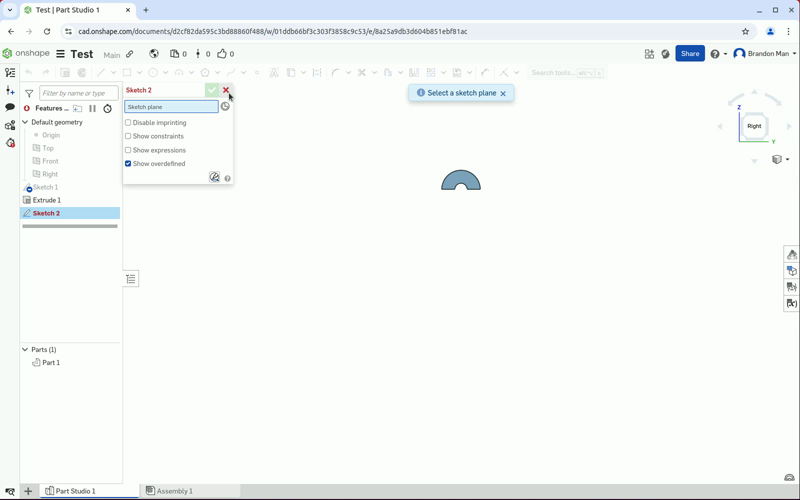
mouse_move(73, 176)
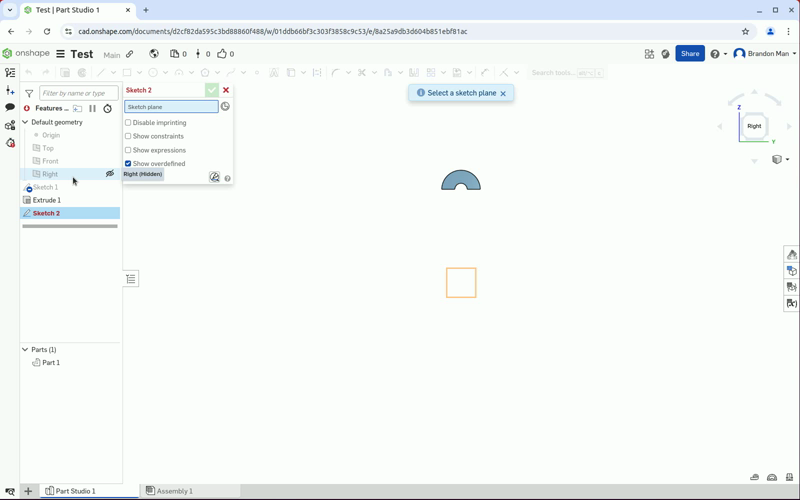
click(73, 176)
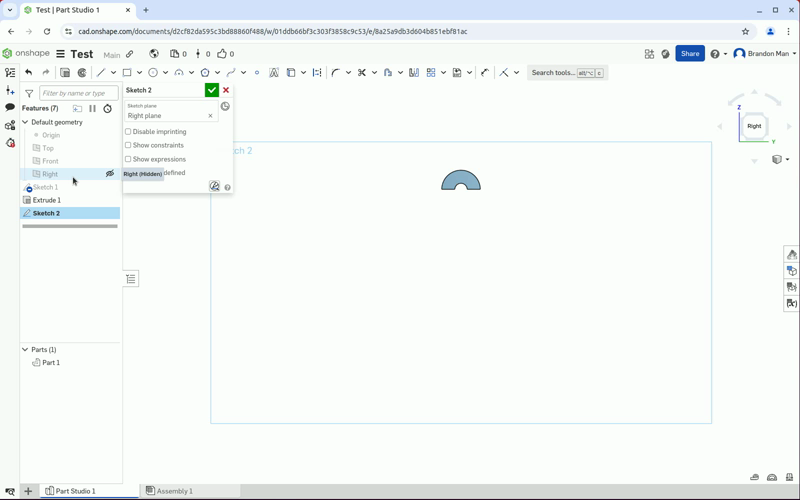
mouse_move(73, 352)
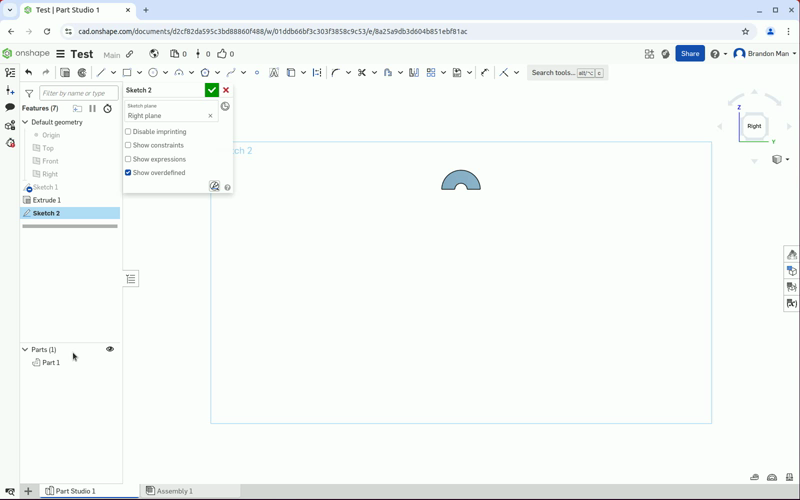
key(y)
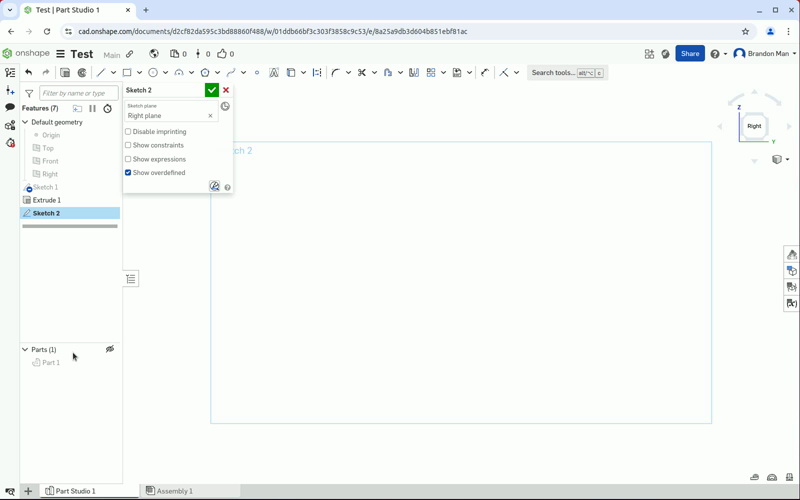
key(a)
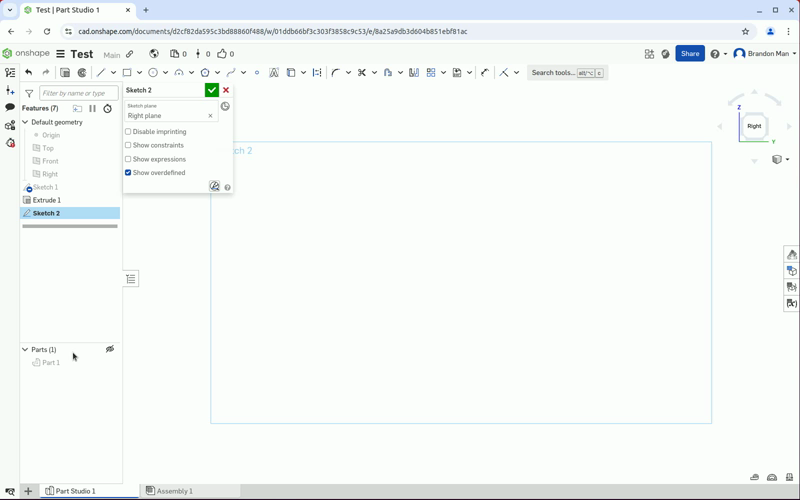
key_down(shift)
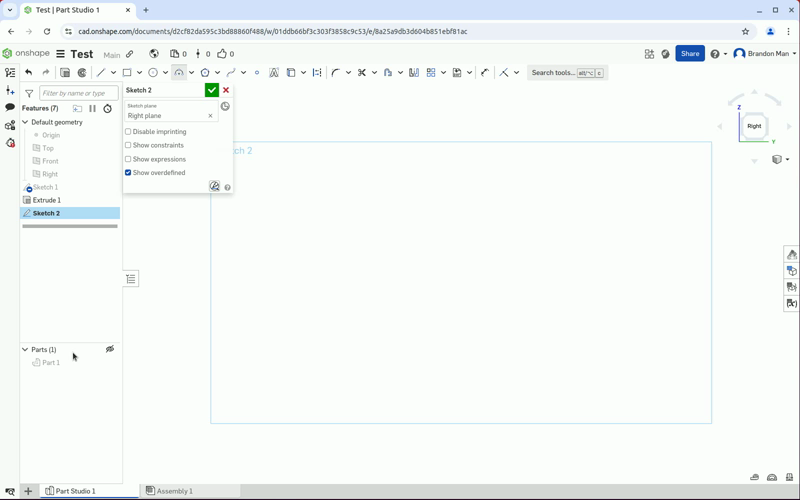
mouse_move(441, 282)
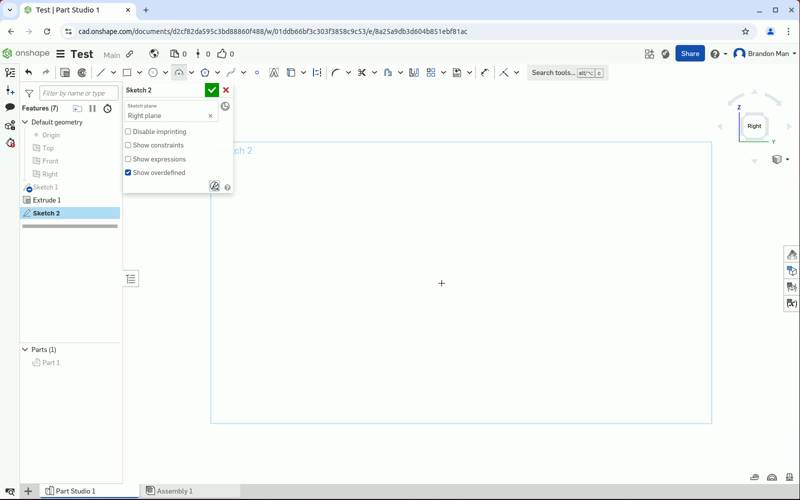
click(441, 282)
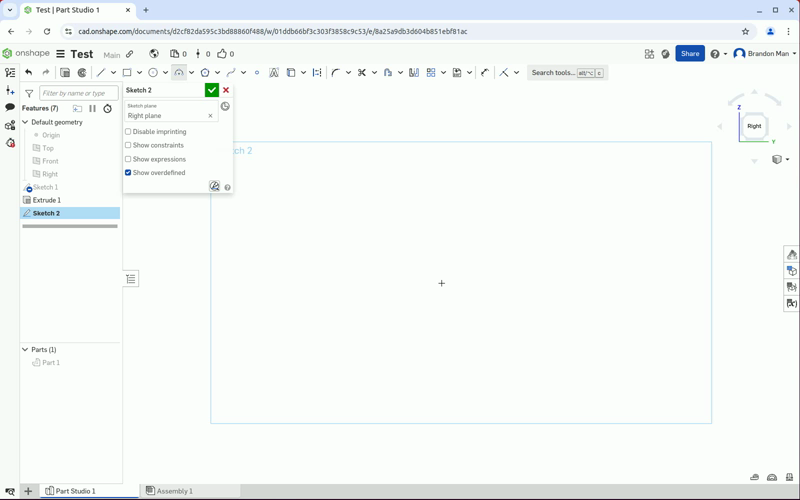
key_up(shift)
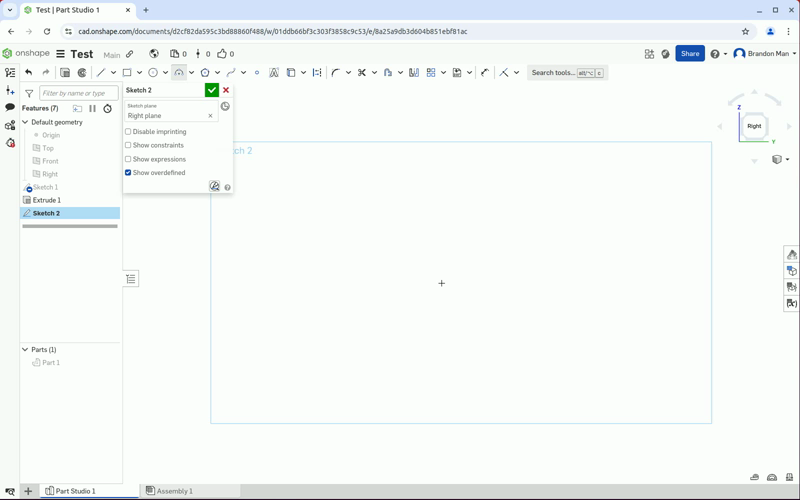
key_down(shift)
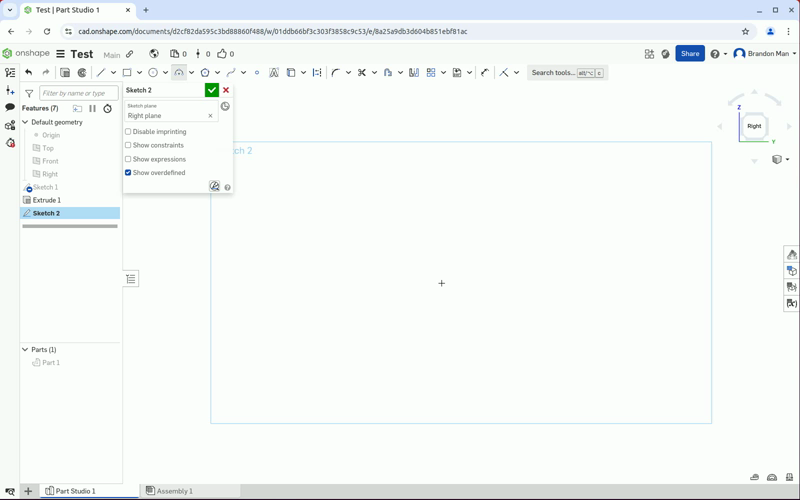
mouse_move(479, 282)
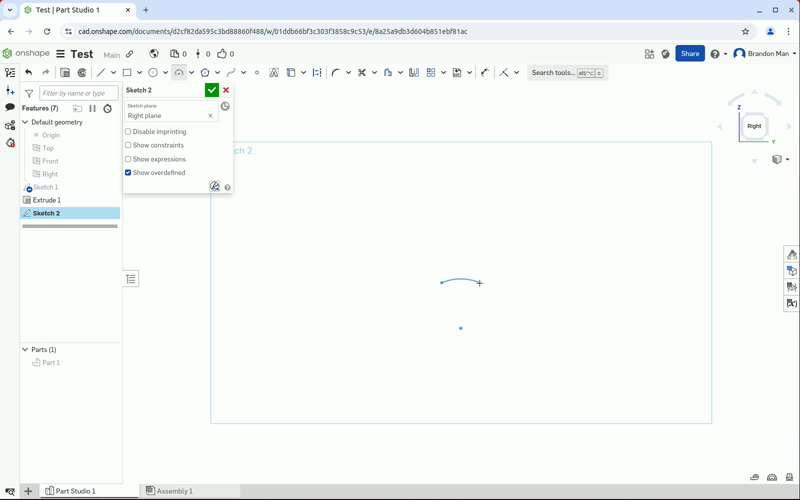
click(479, 282)
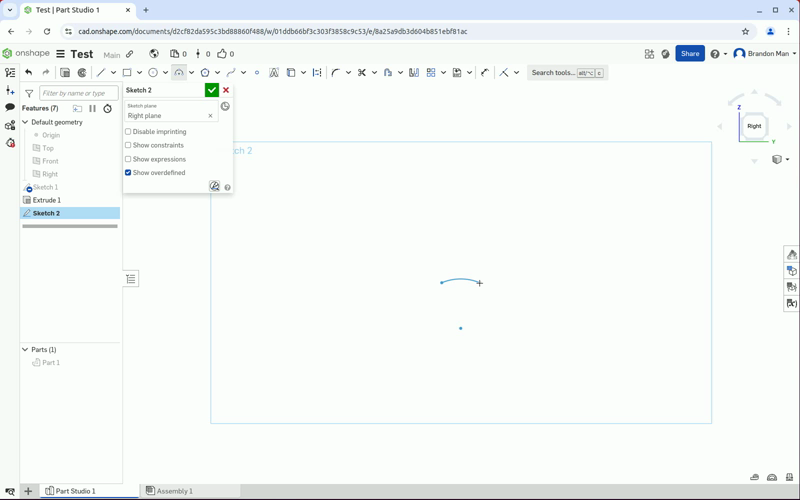
mouse_move(460, 301)
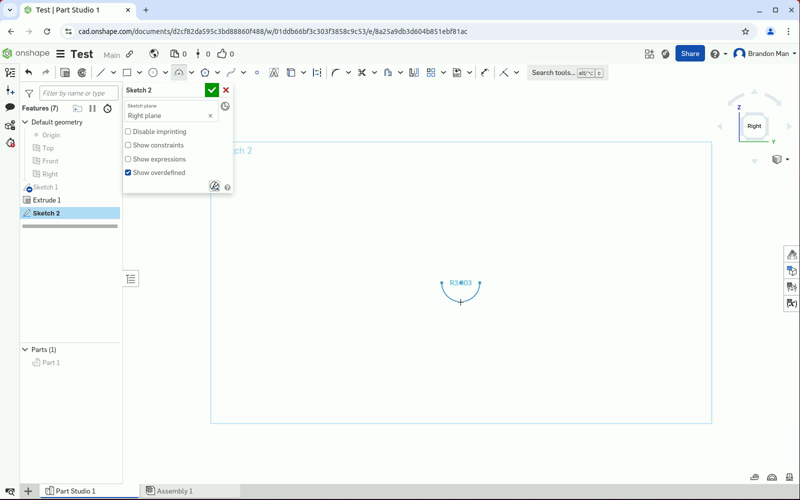
click(460, 301)
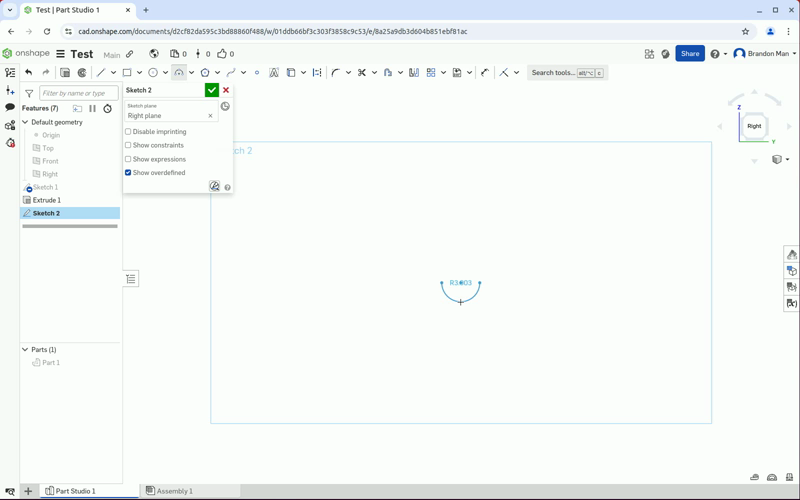
key_up(shift)
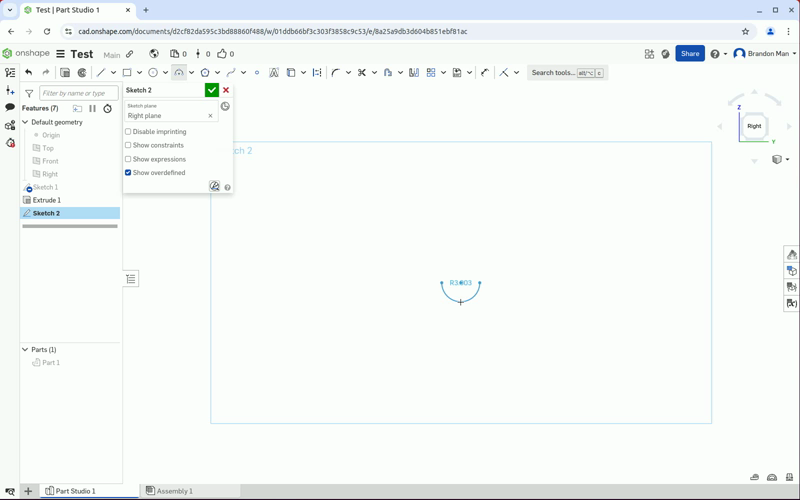
key(esc)
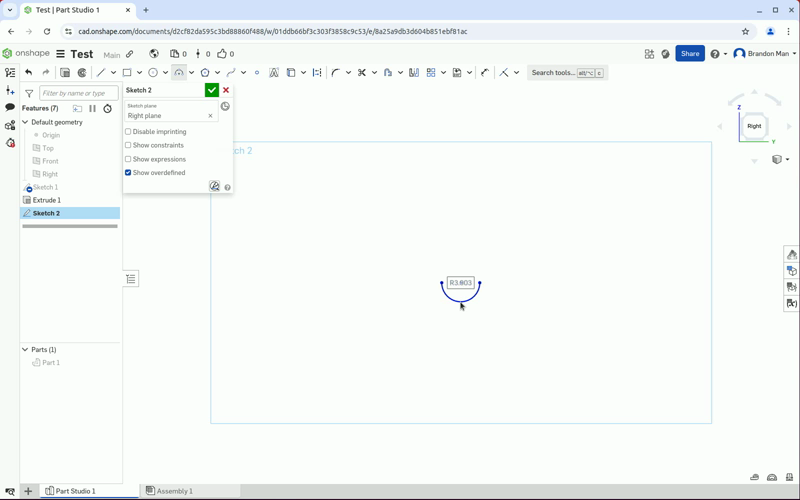
key(l)
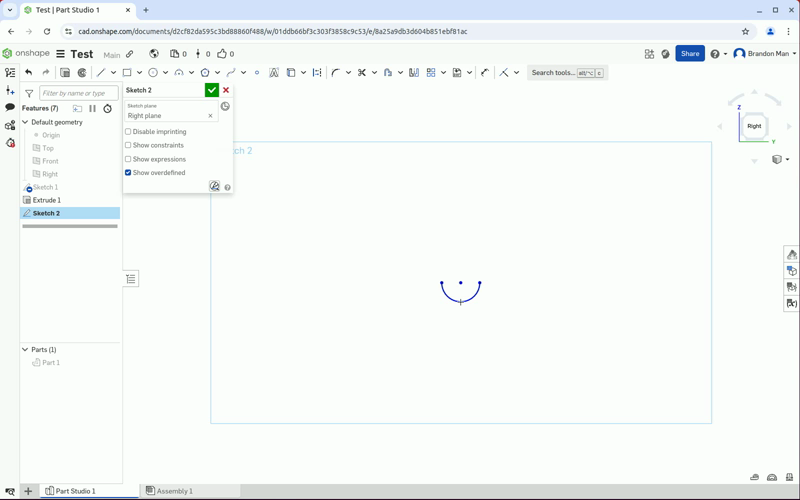
mouse_move(479, 282)
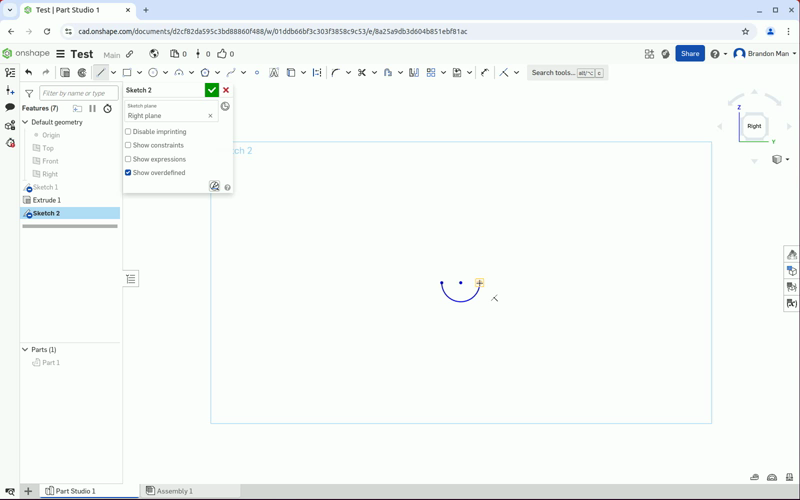
click(479, 282)
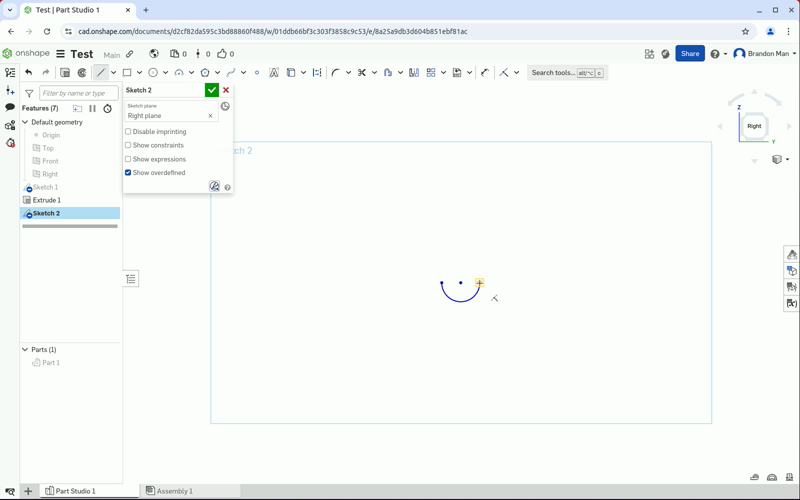
key_down(shift)
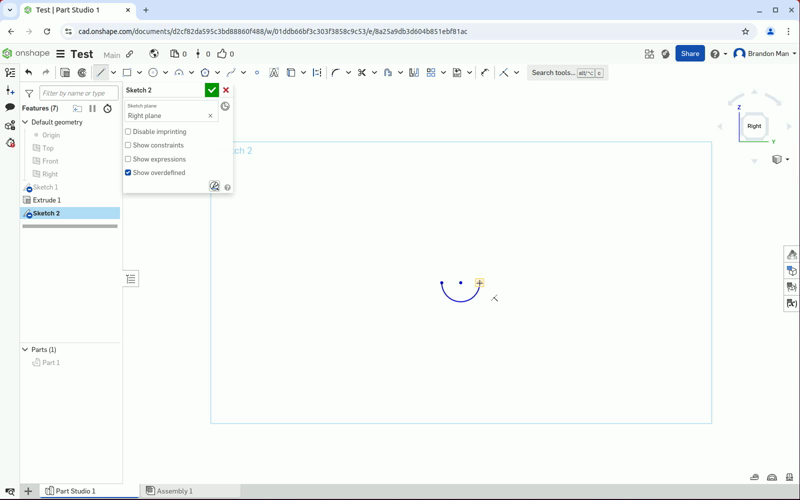
mouse_move(479, 189)
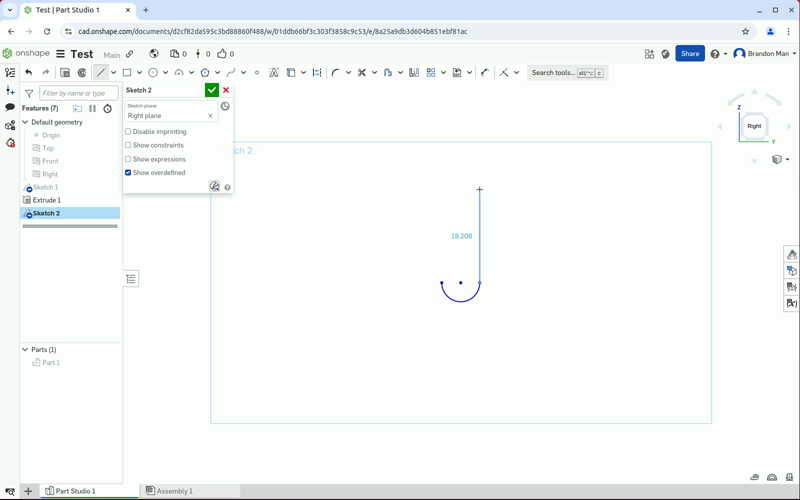
click(479, 189)
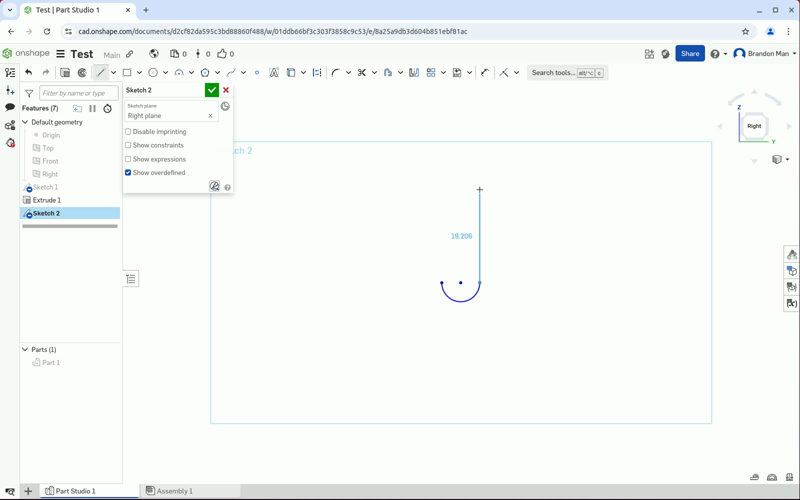
key_up(shift)
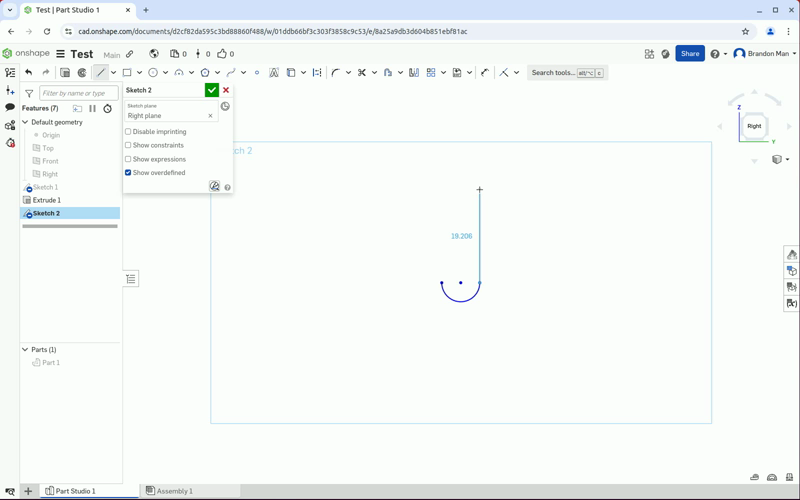
key_down(shift)
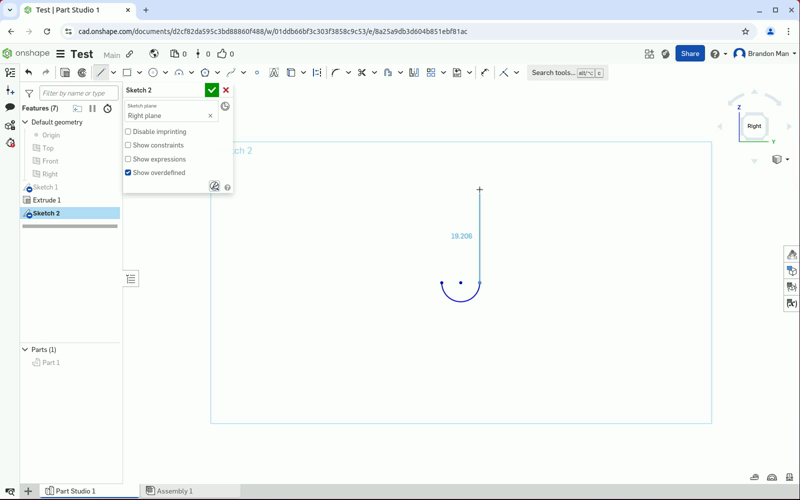
mouse_move(509, 189)
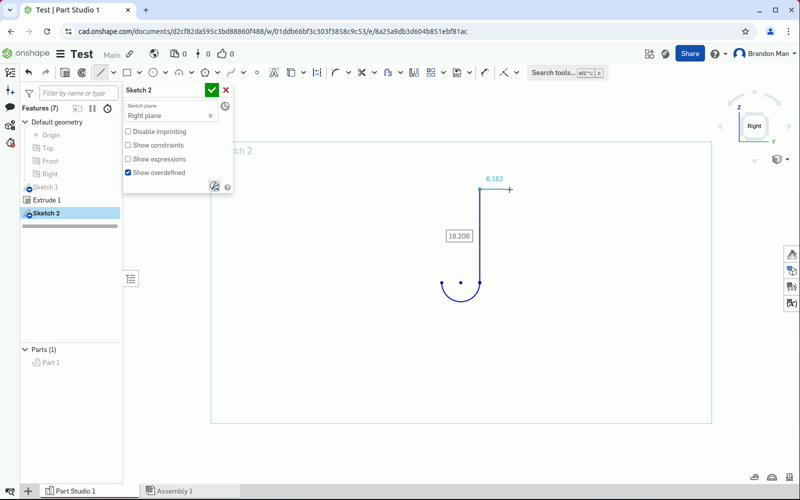
mouse_move(466, 189)
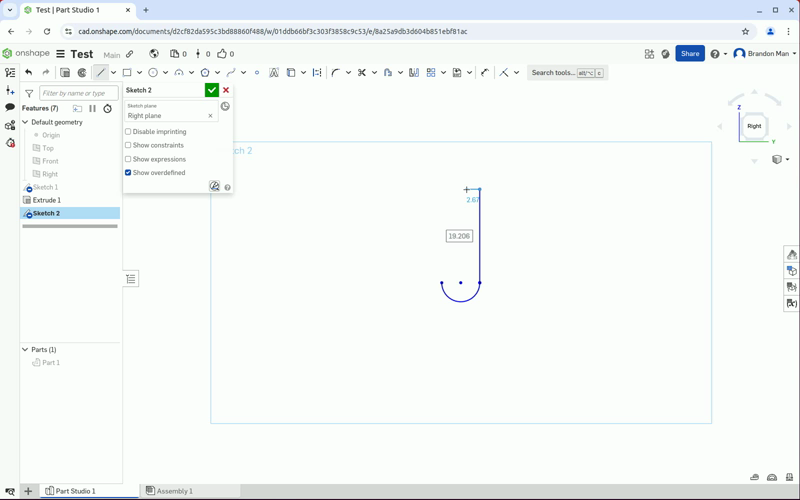
click(466, 189)
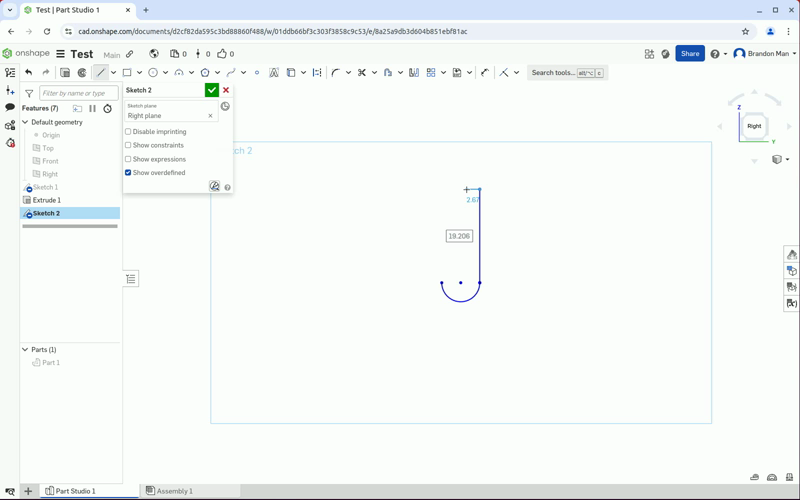
key_up(shift)
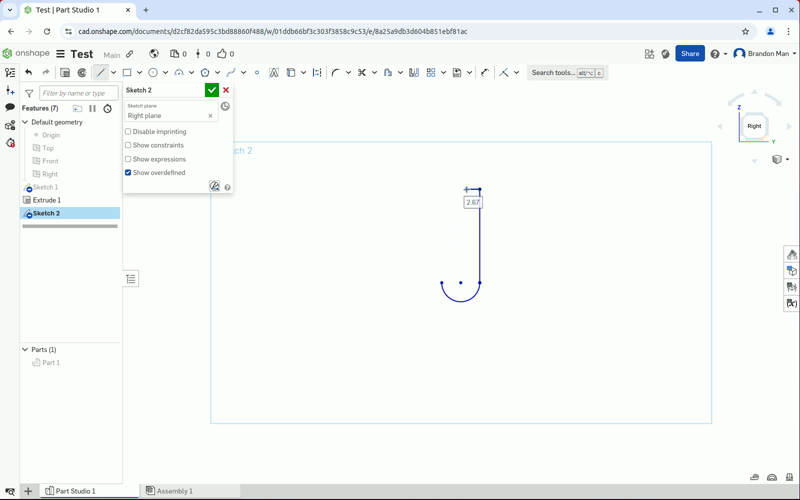
key(esc)
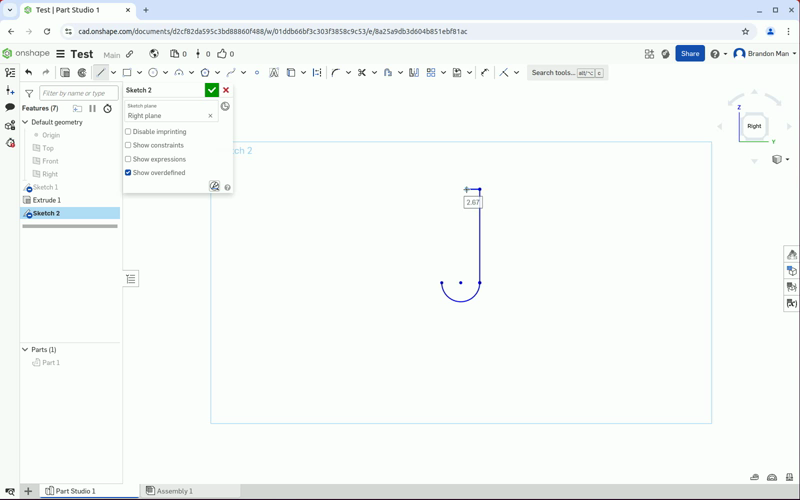
key(a)
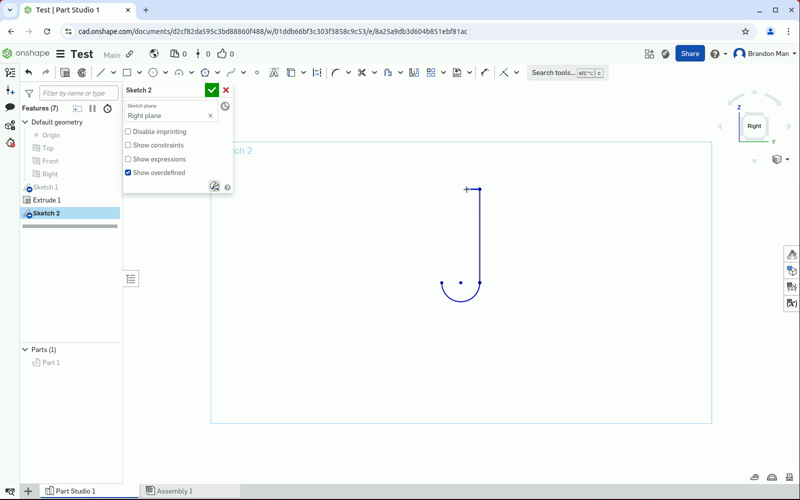
mouse_move(466, 189)
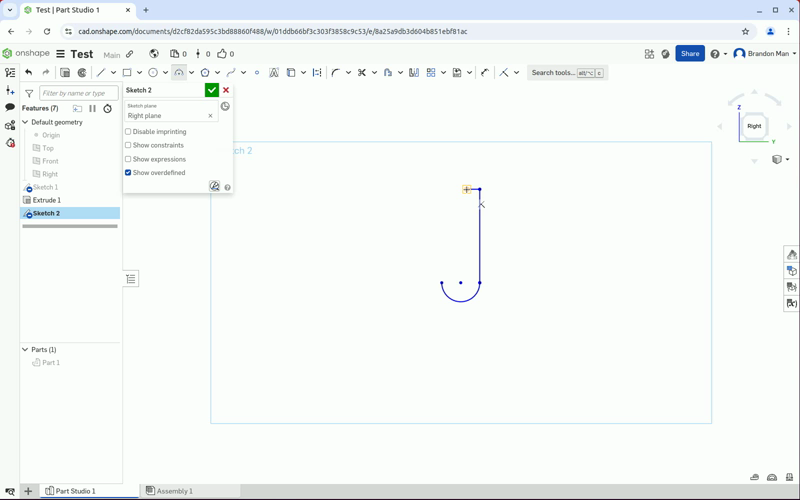
click(466, 189)
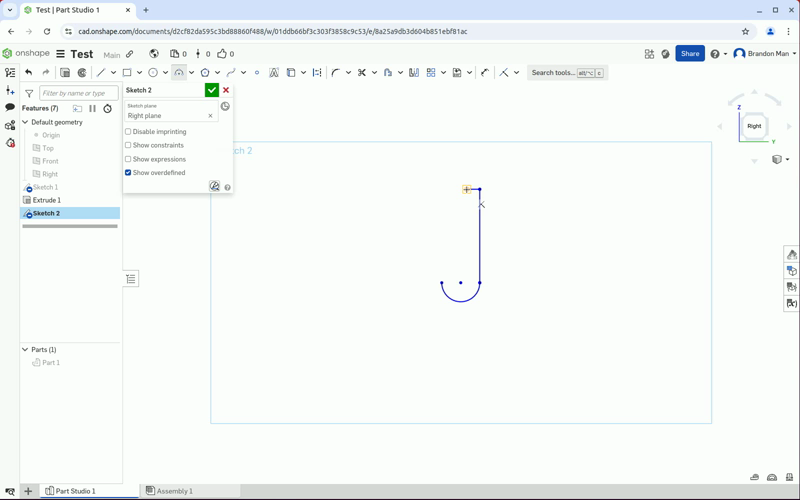
key_down(shift)
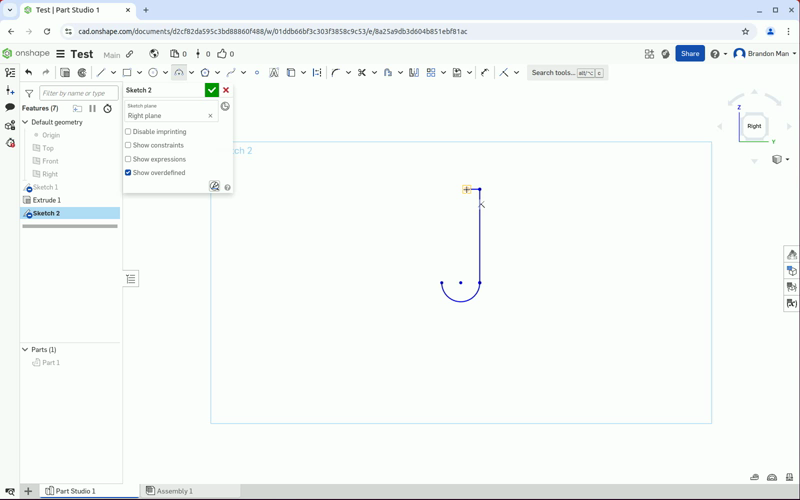
mouse_move(454, 189)
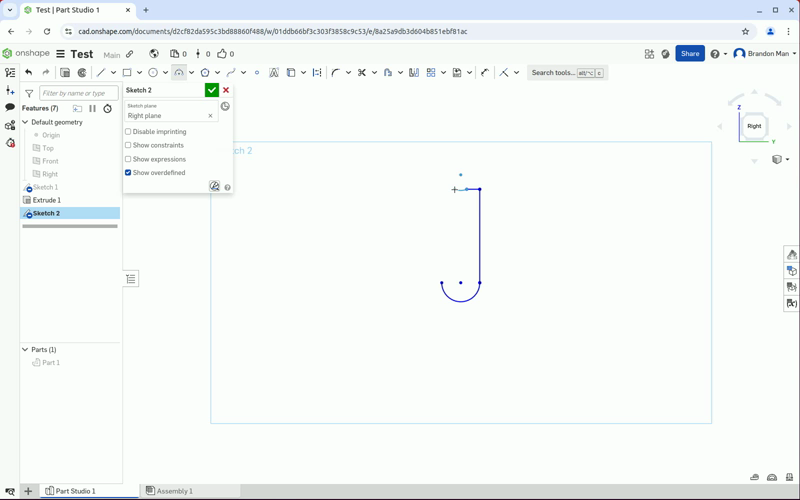
click(454, 189)
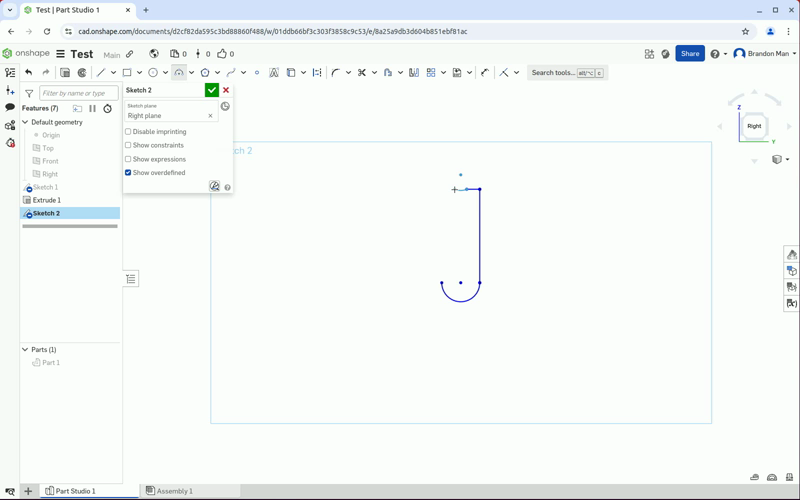
mouse_move(460, 195)
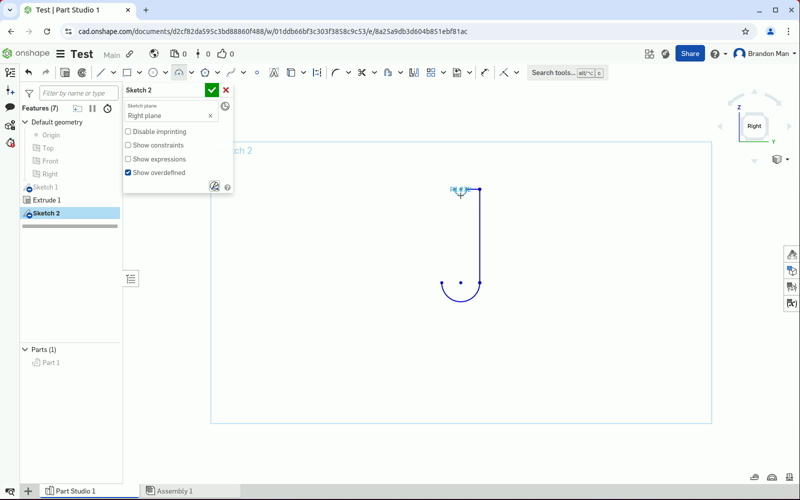
click(460, 195)
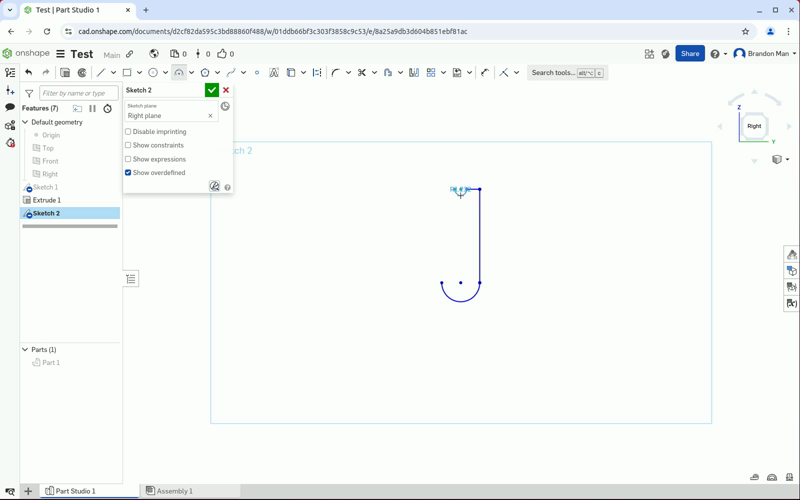
key_up(shift)
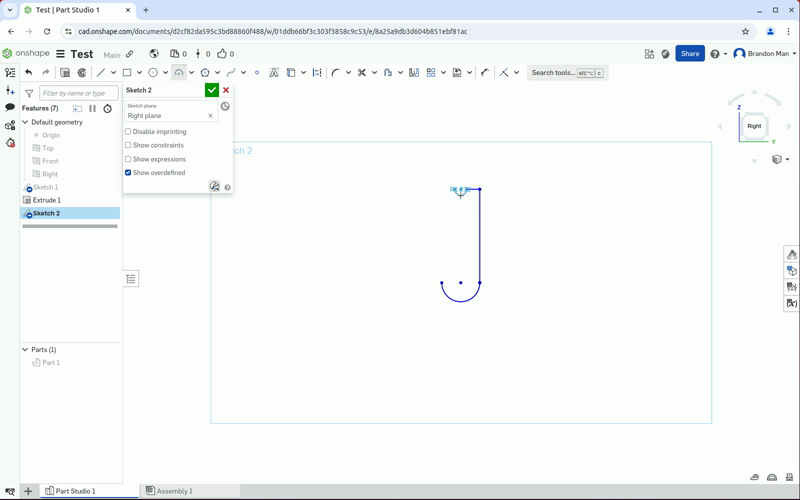
key(esc)
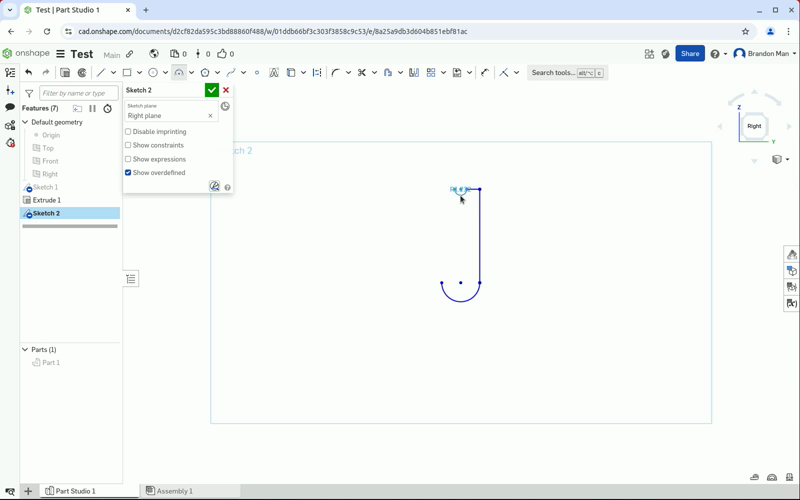
key(l)
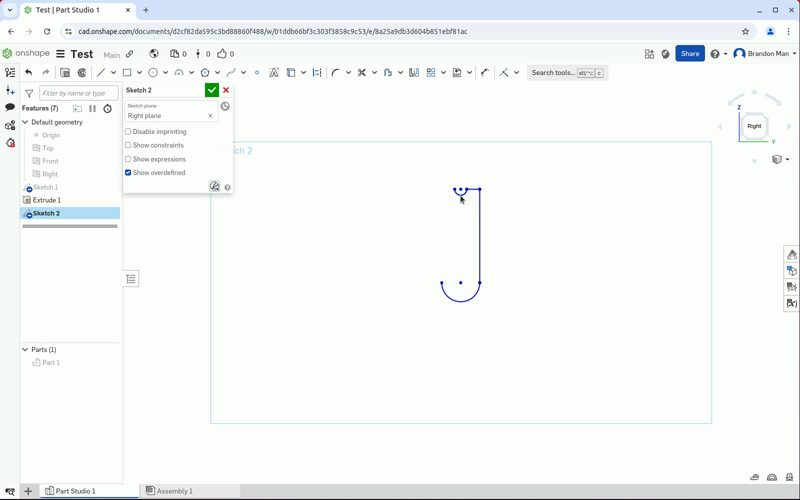
mouse_move(454, 189)
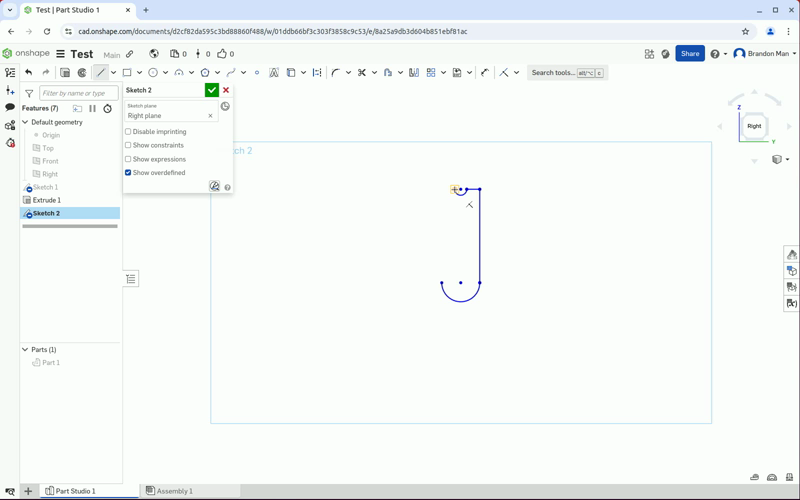
click(454, 189)
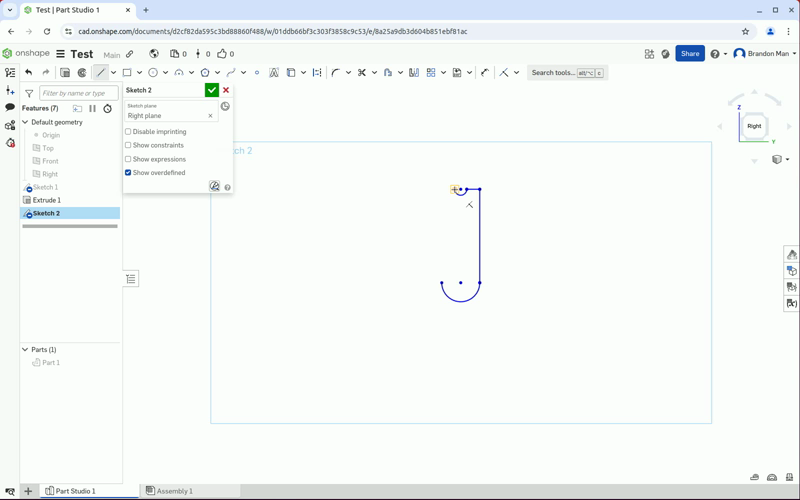
key_down(shift)
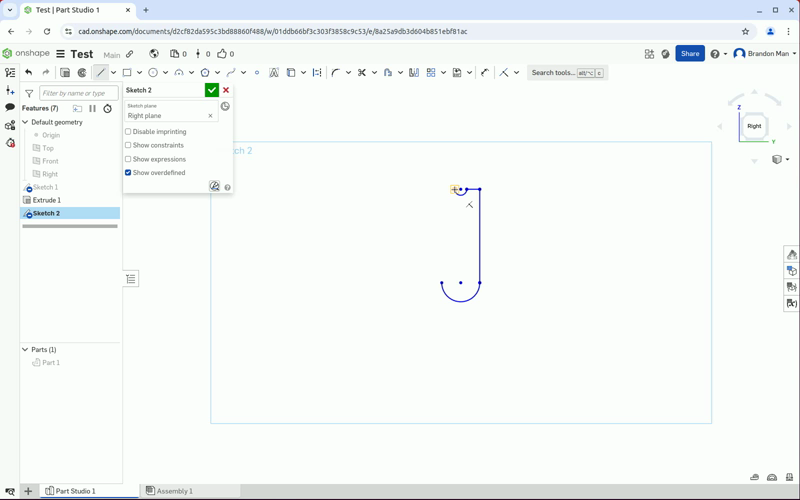
mouse_move(484, 189)
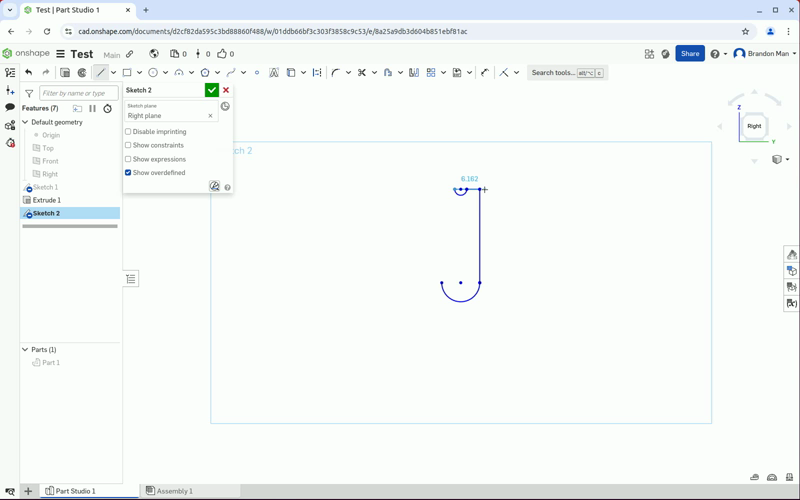
mouse_move(441, 189)
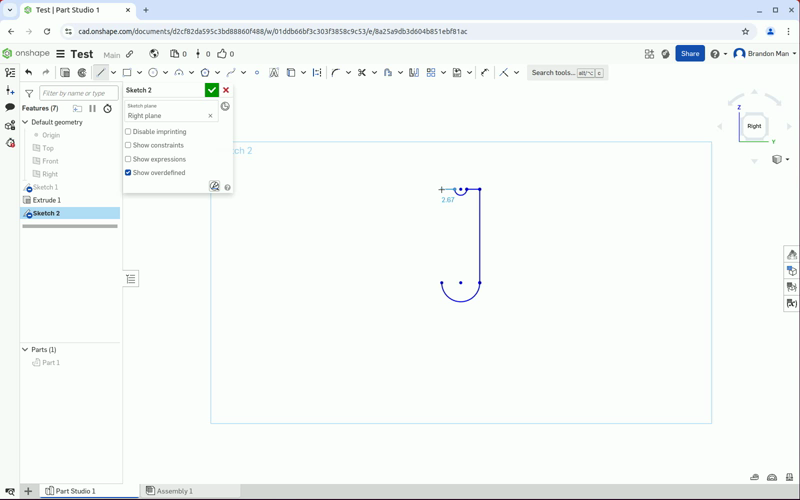
click(441, 189)
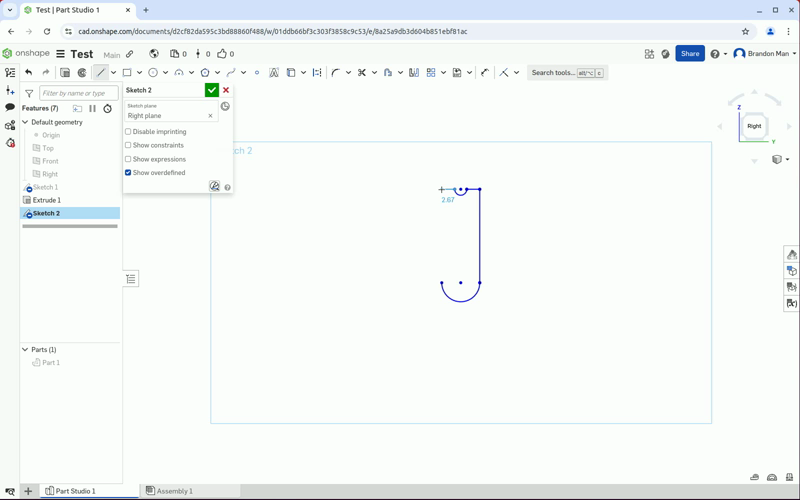
key_up(shift)
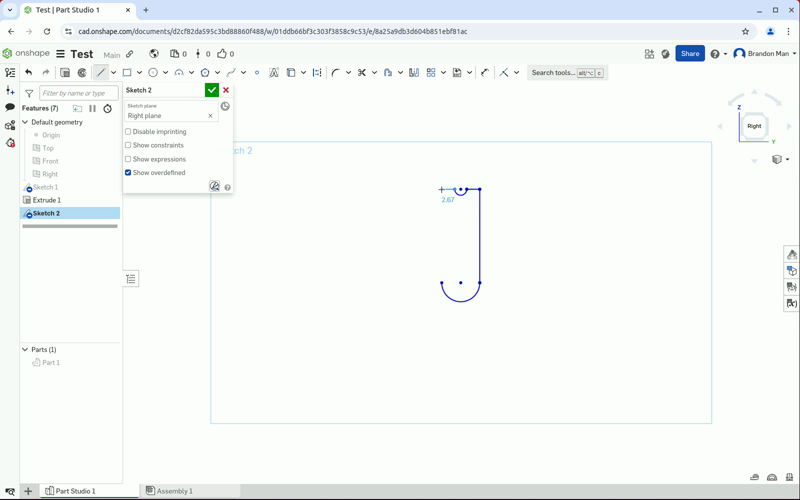
key_down(shift)
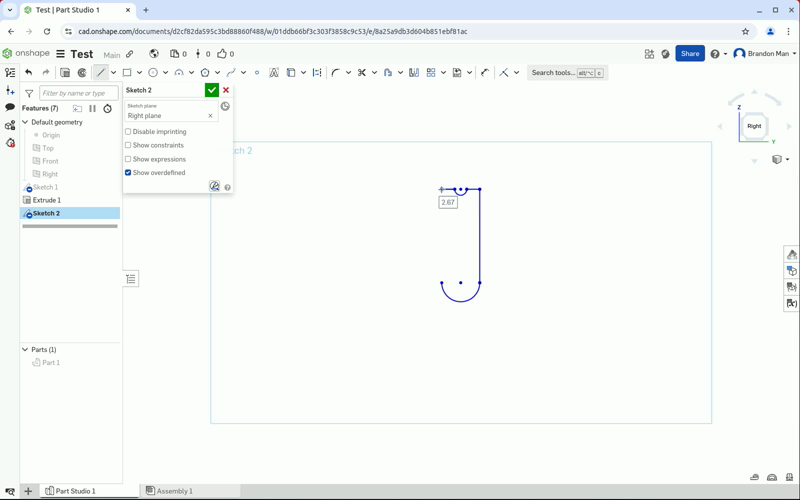
mouse_move(441, 282)
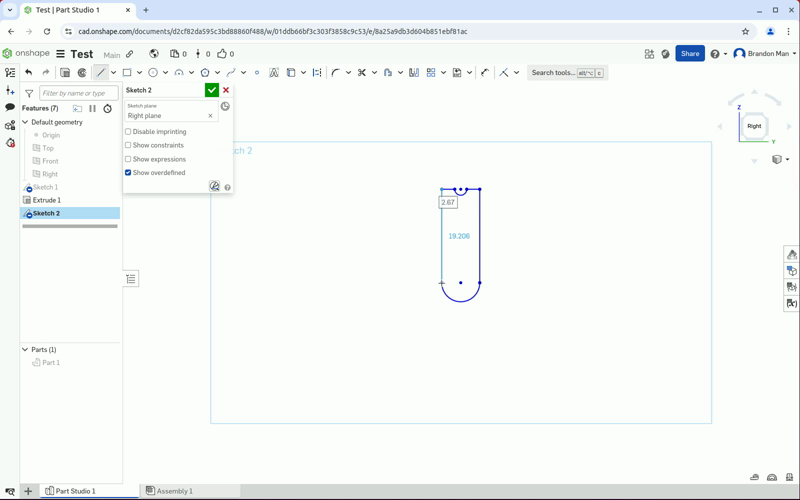
key_up(shift)
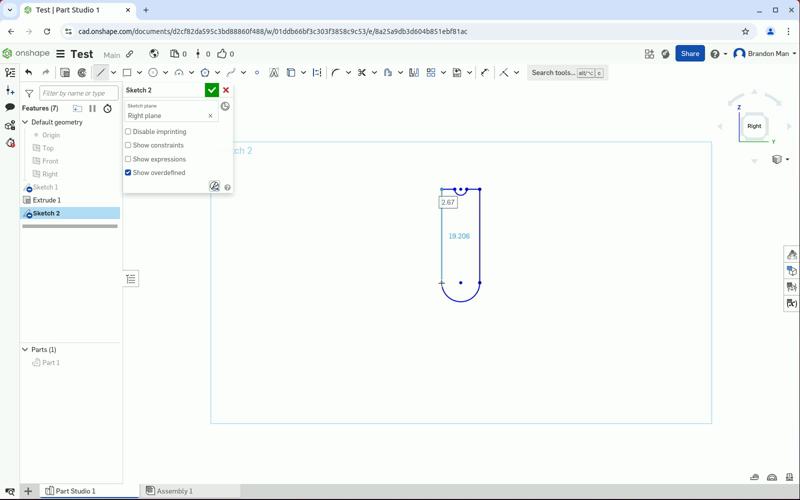
click(441, 282)
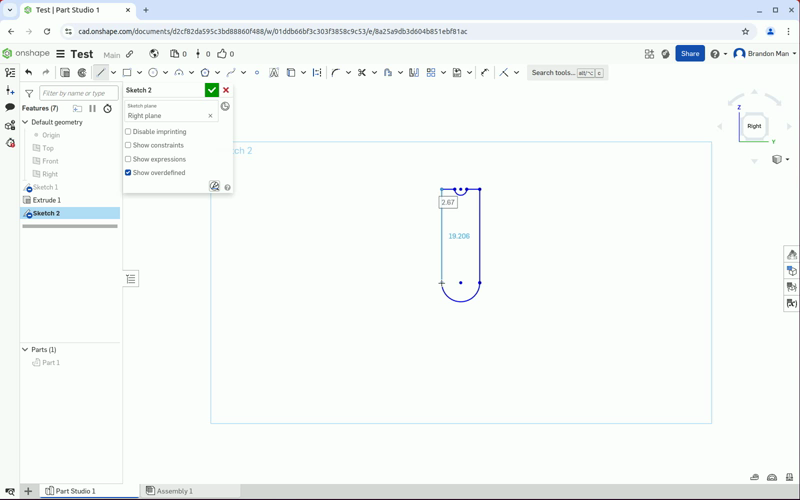
key(esc)
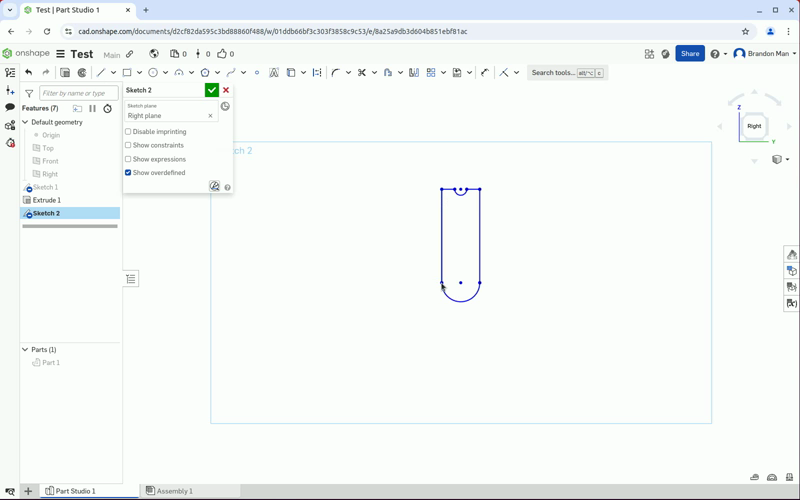
key(c)
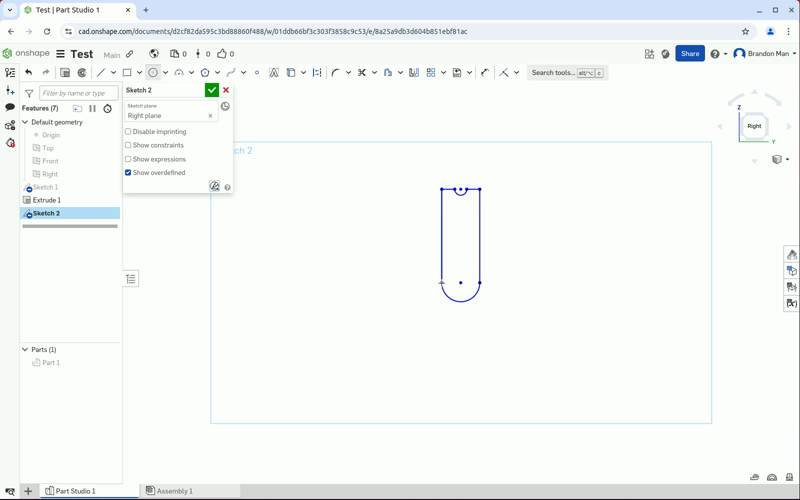
key_down(shift)
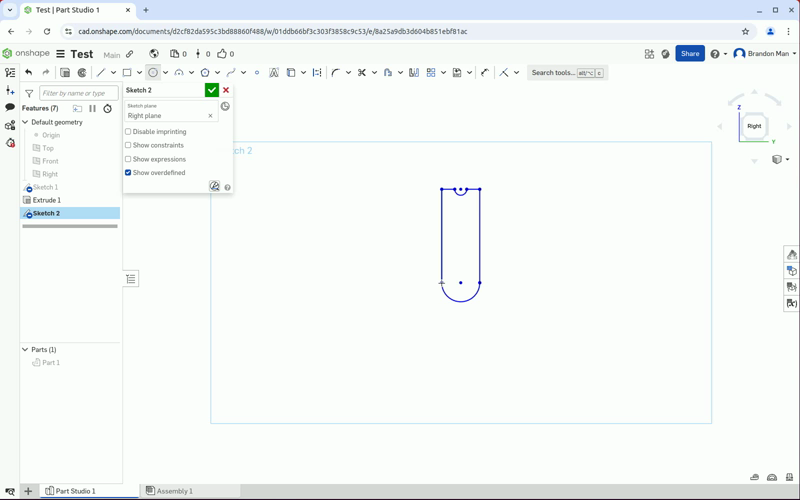
mouse_move(460, 282)
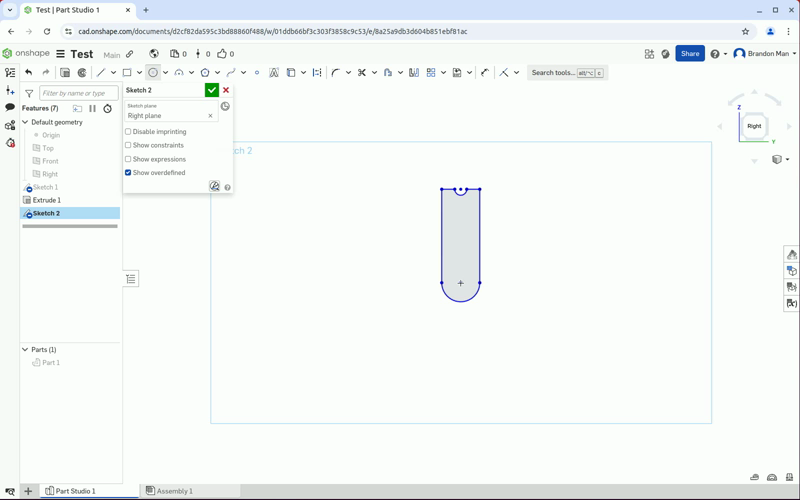
click(460, 282)
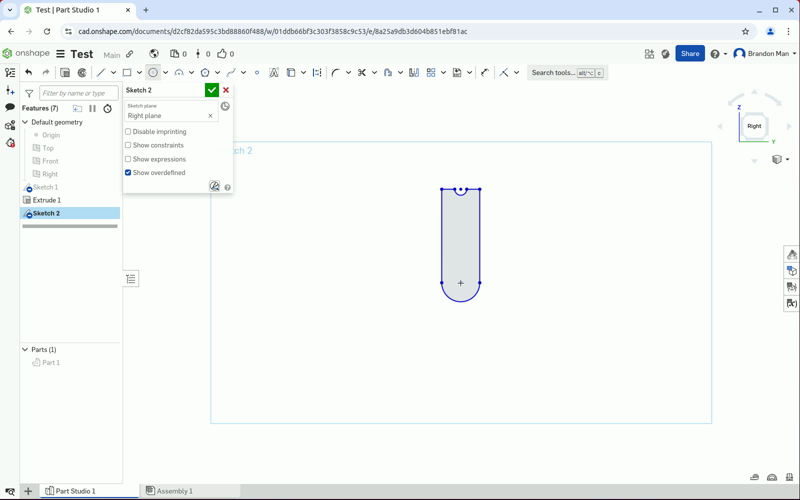
key_up(shift)
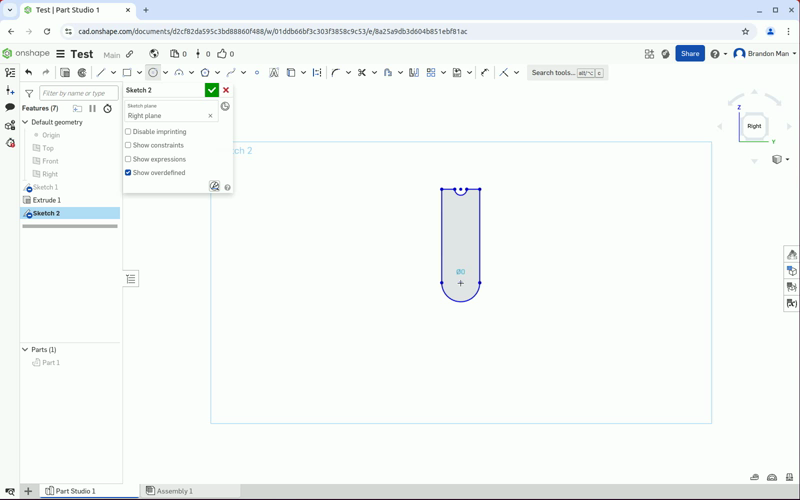
mouse_move(466, 282)
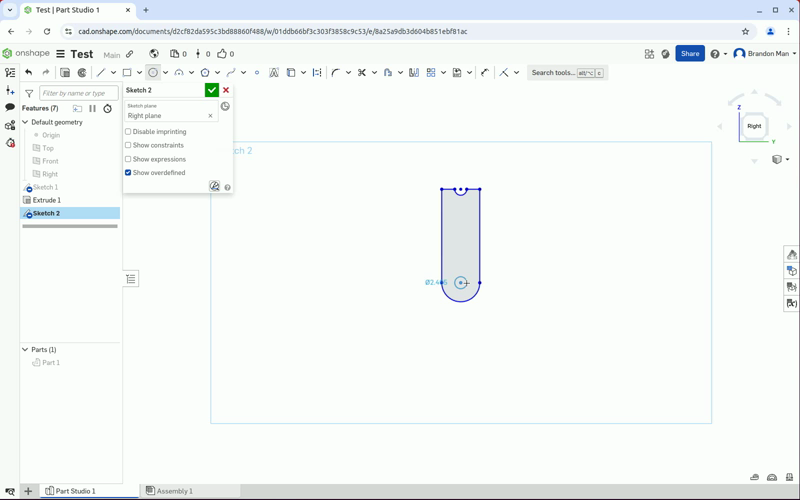
click(466, 282)
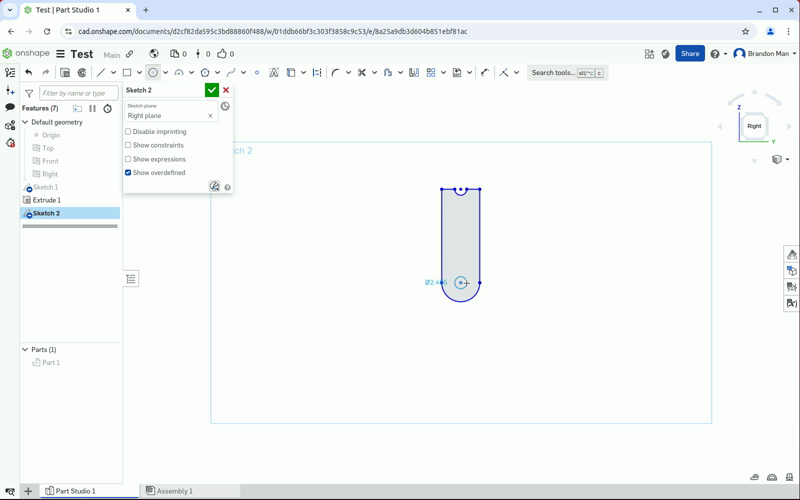
key(esc)
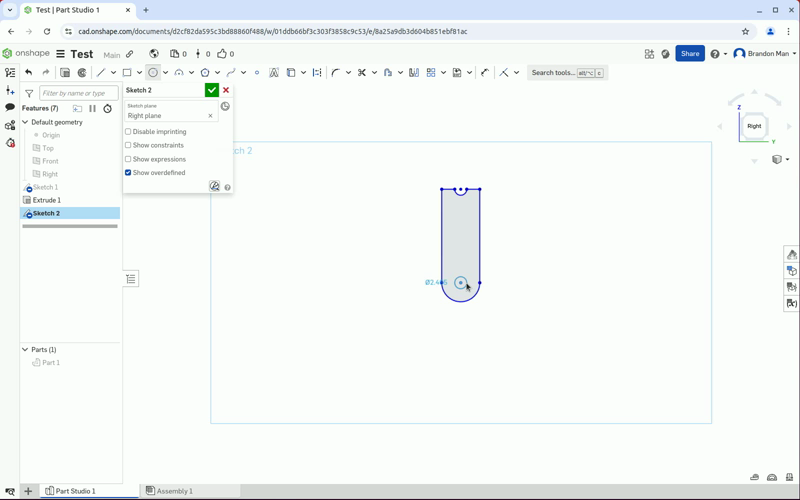
mouse_move(461, 261)
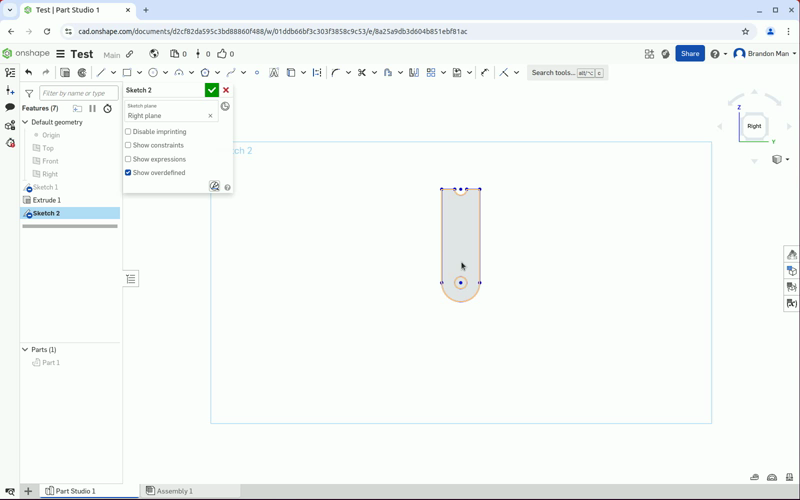
click(461, 261)
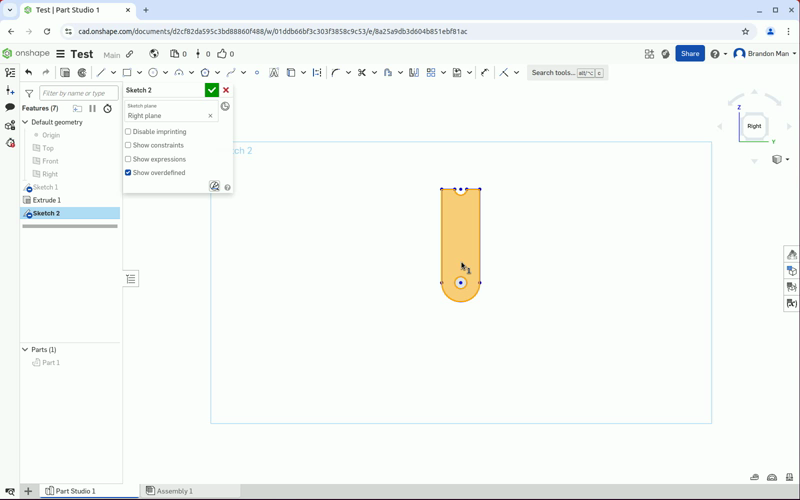
mouse_move(73, 352)
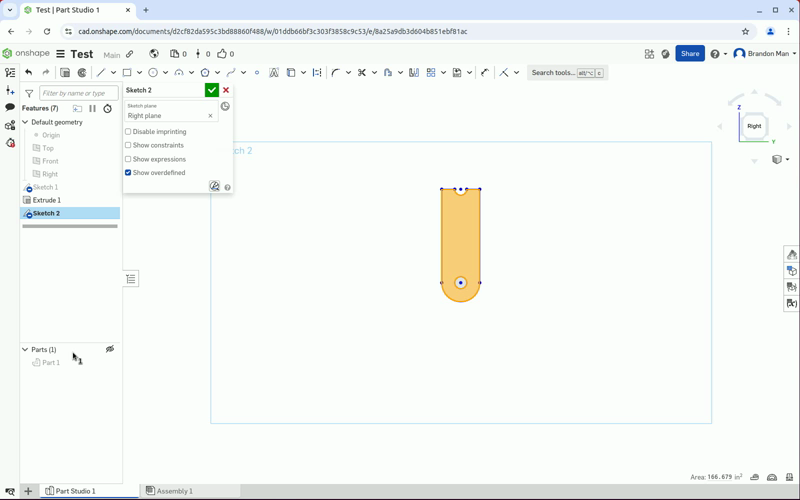
key(shift+y)
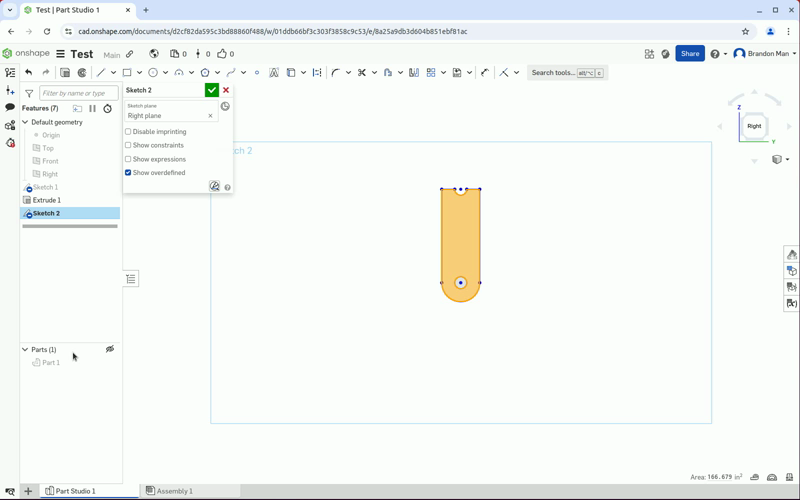
key(shift+e)
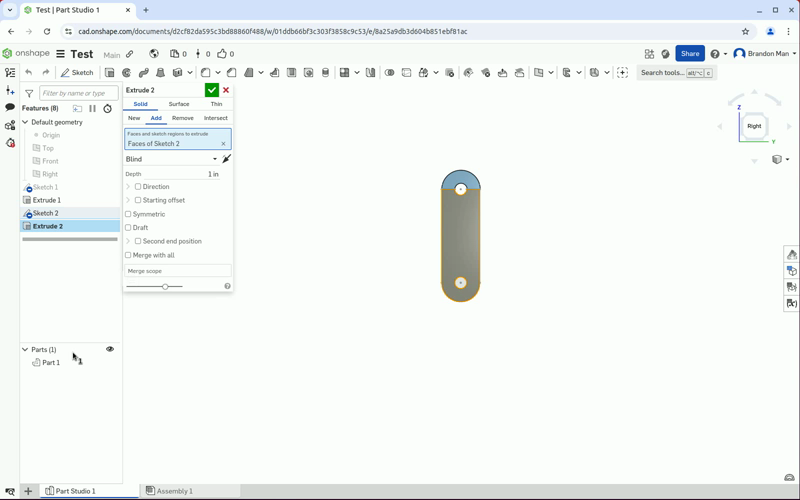
mouse_move(143, 106)
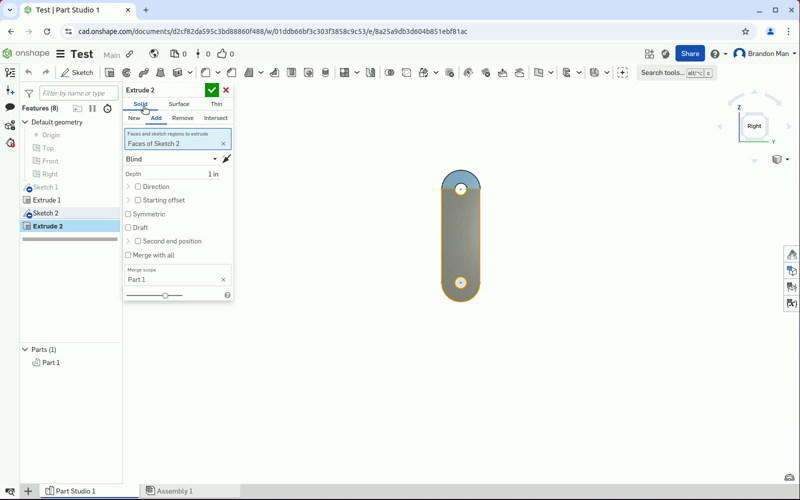
click(143, 106)
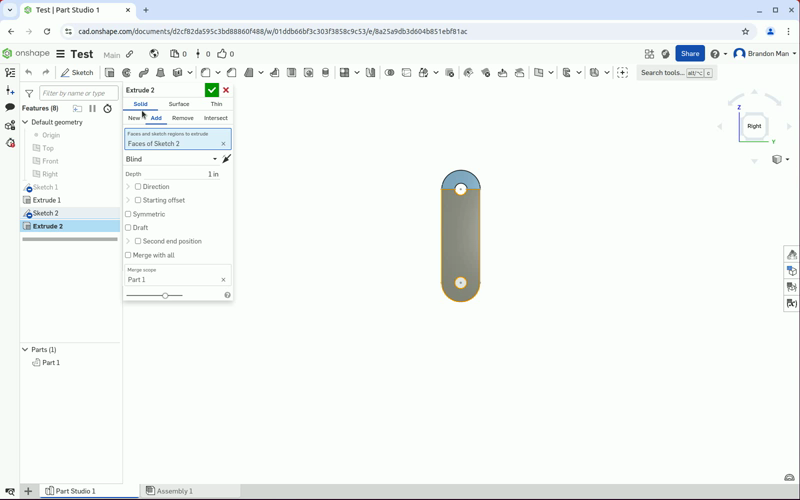
mouse_move(137, 120)
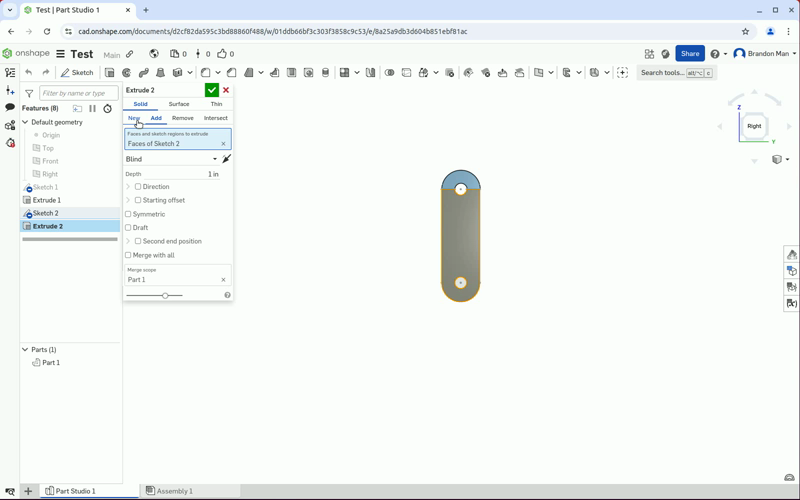
click(137, 120)
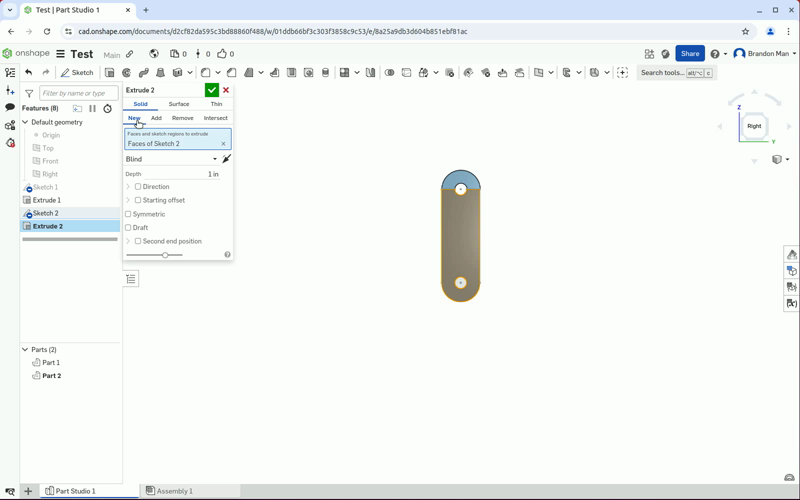
key(tab, 4)
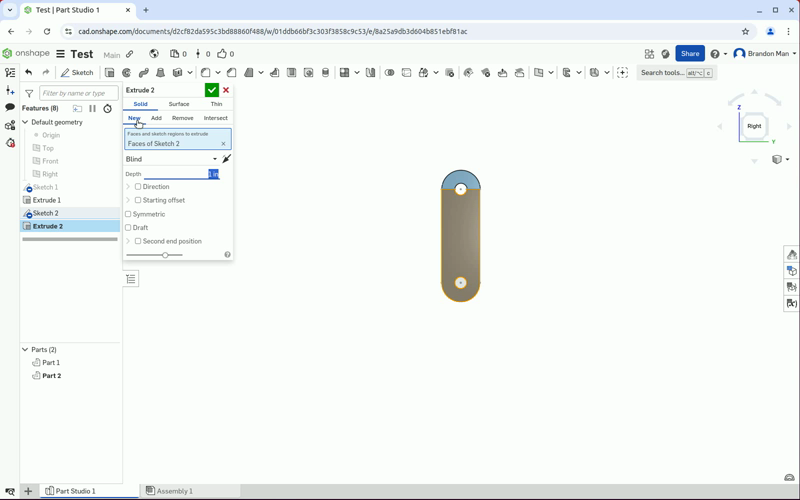
text(2.648)
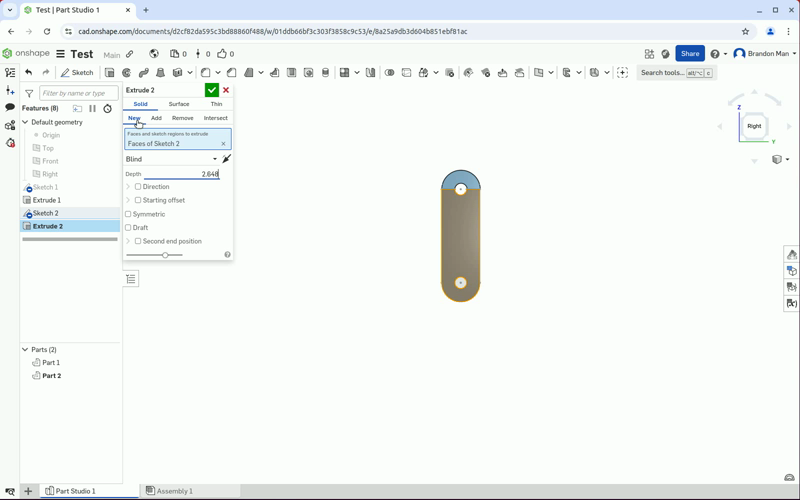
key(enter)
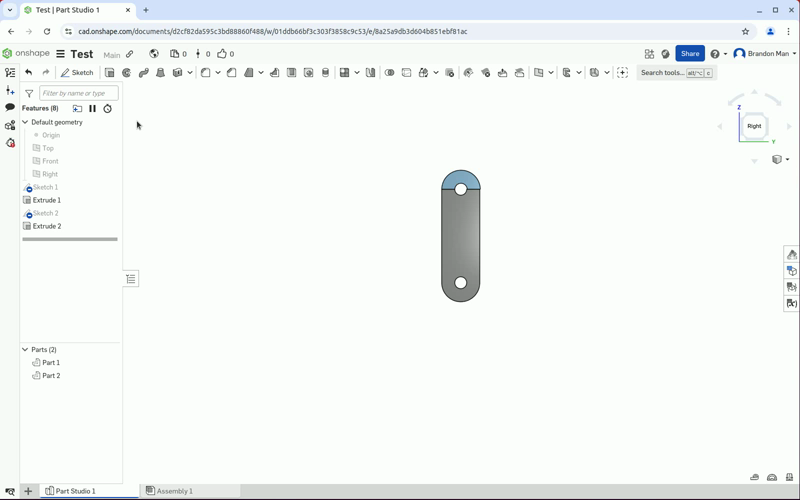
key(shift+h)
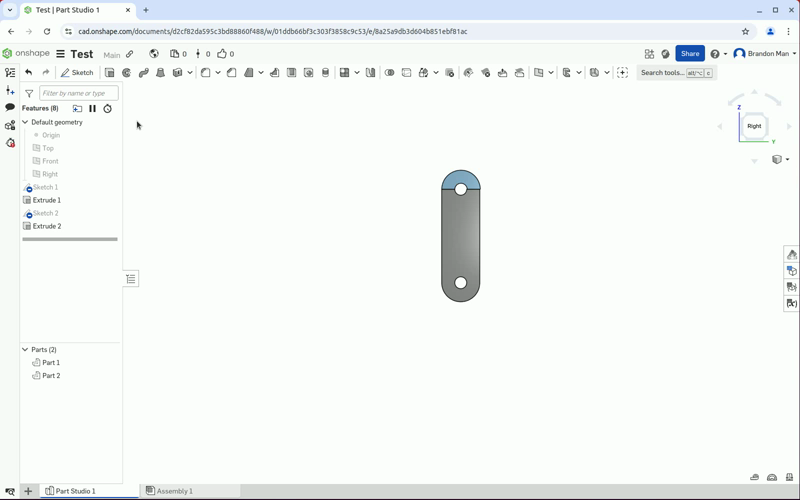
key(shift+h)
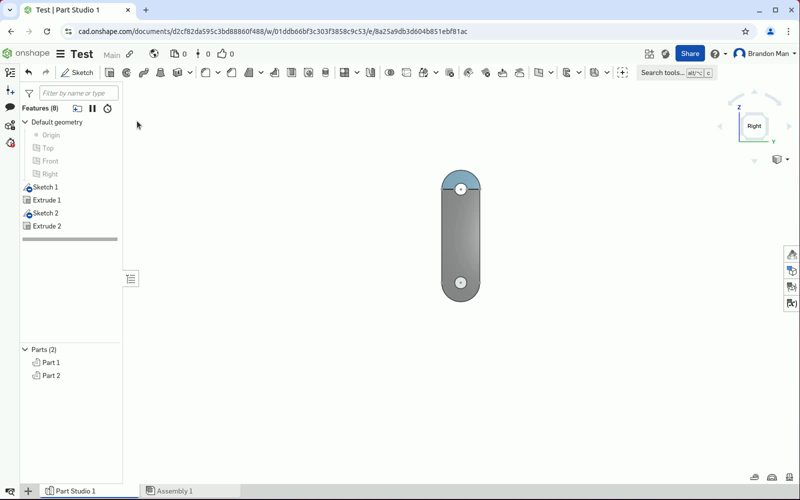
key(shift+7)
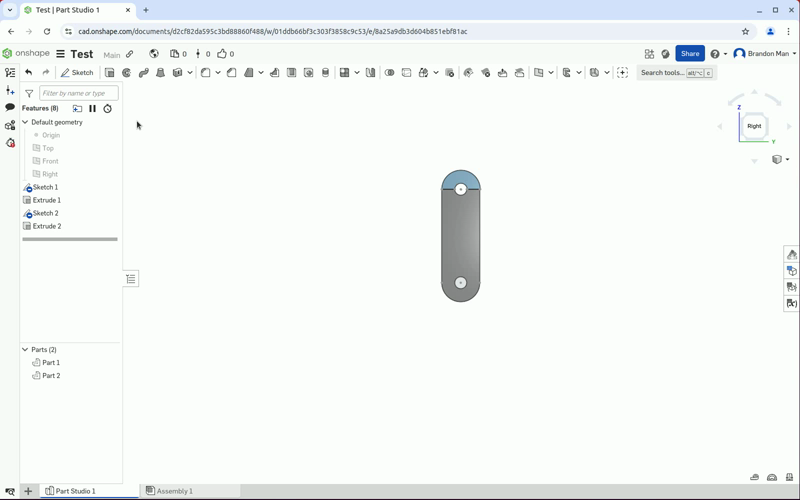
key(right, 2)
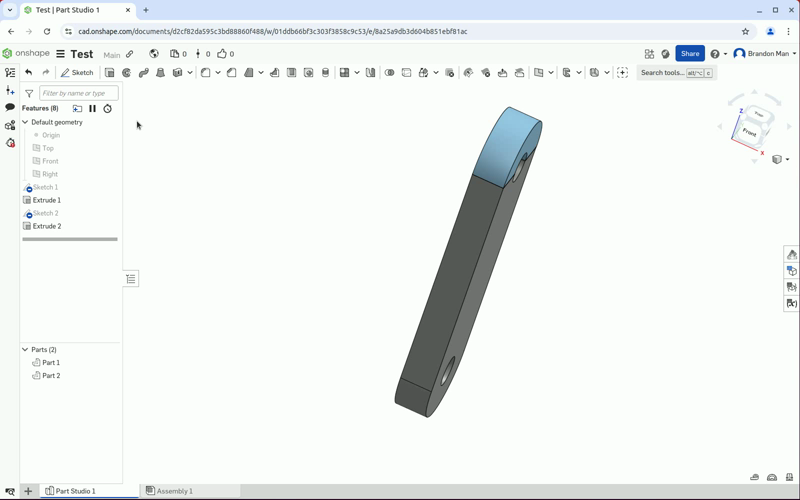
key(down, 2)
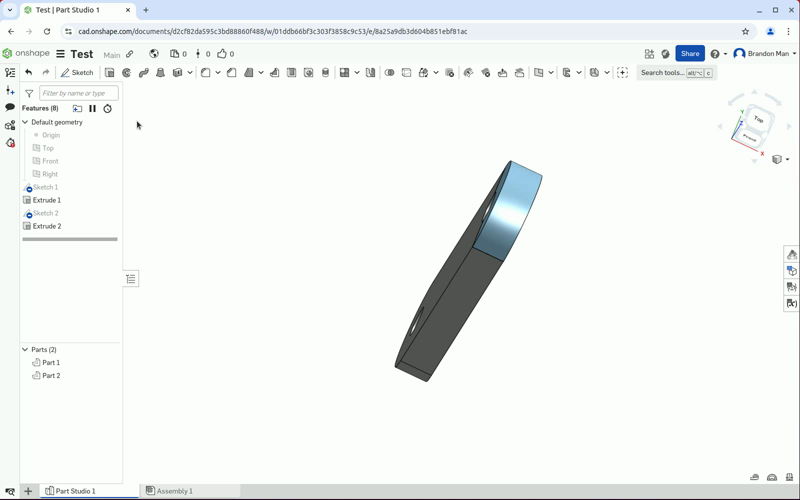
key(up, 2)
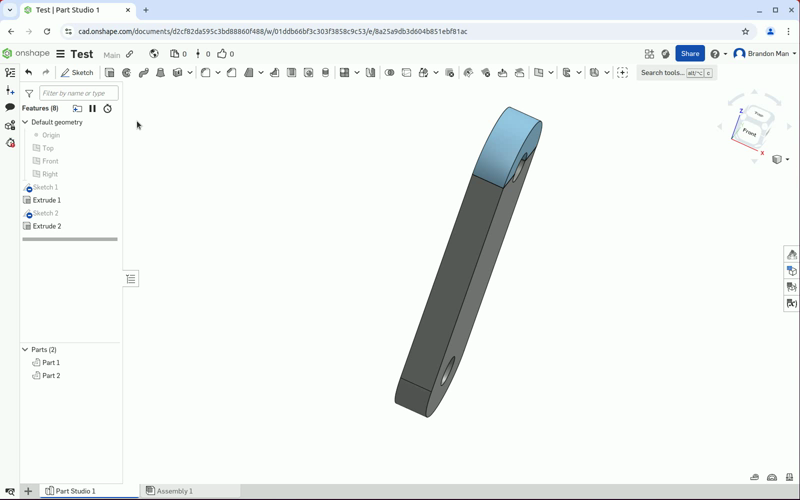
key(left, 2)
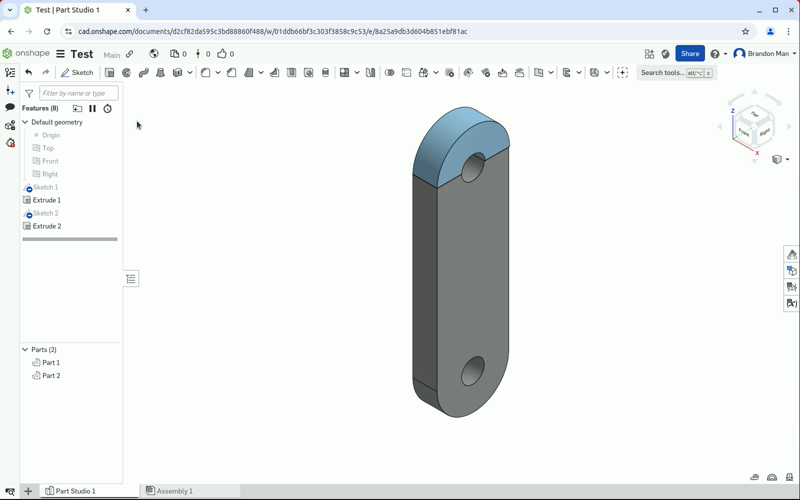
mouse_move(73, 189)
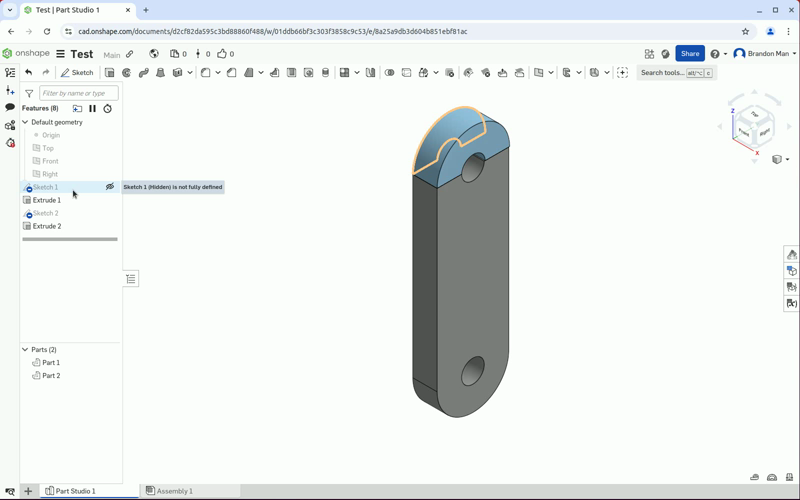
click(73, 189)